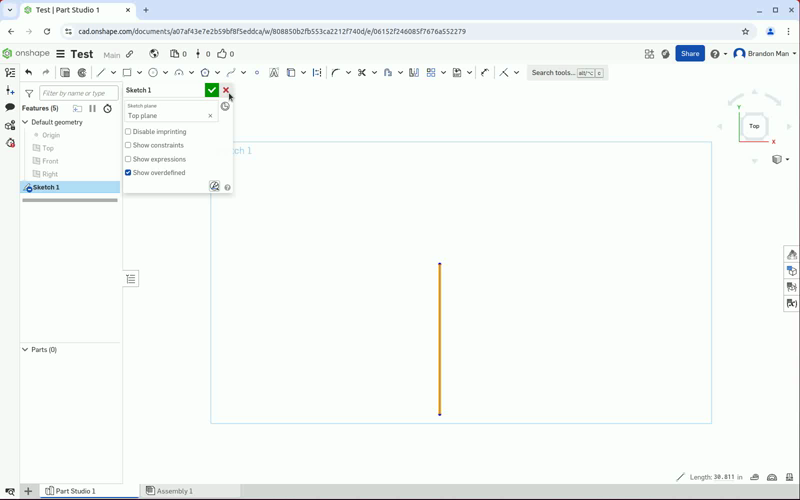
key(shift+h)
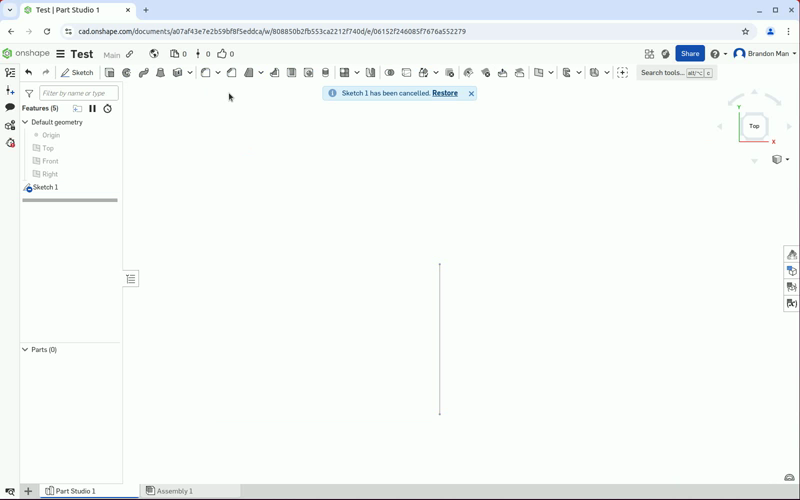
mouse_move(73, 352)
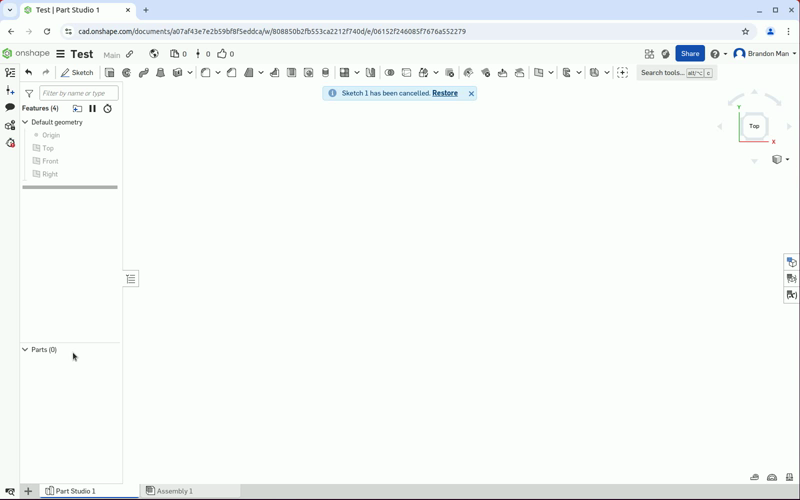
key(y)
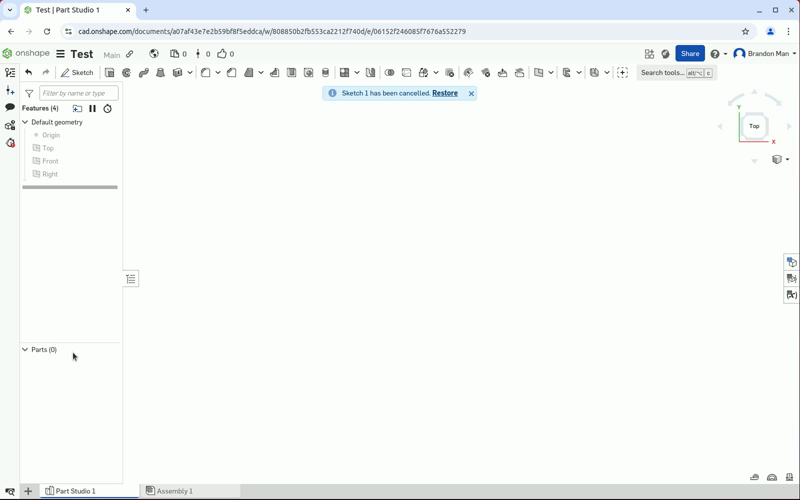
key(shift+p)
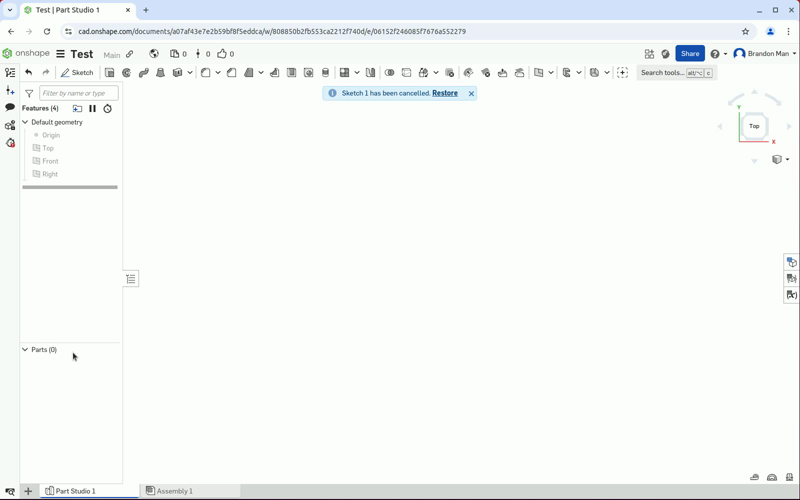
key(space)
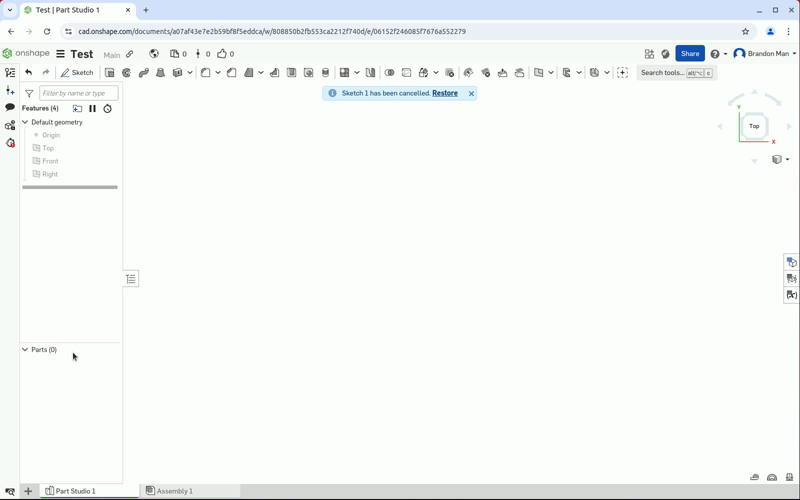
key_down(shift)
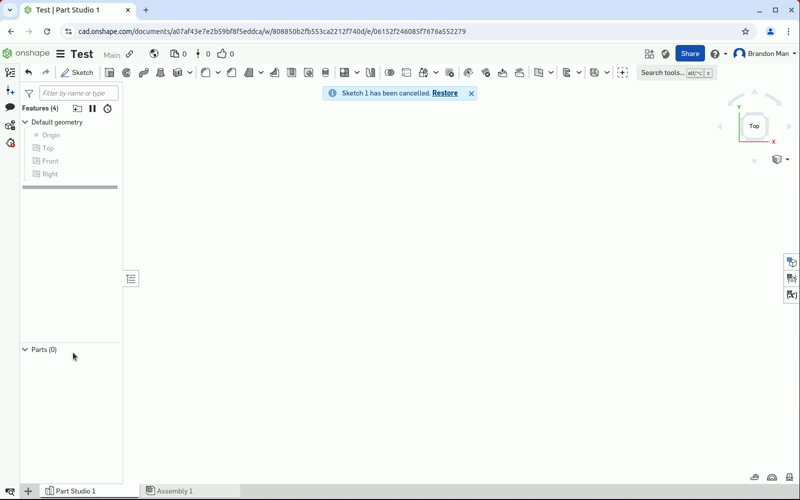
key(up)
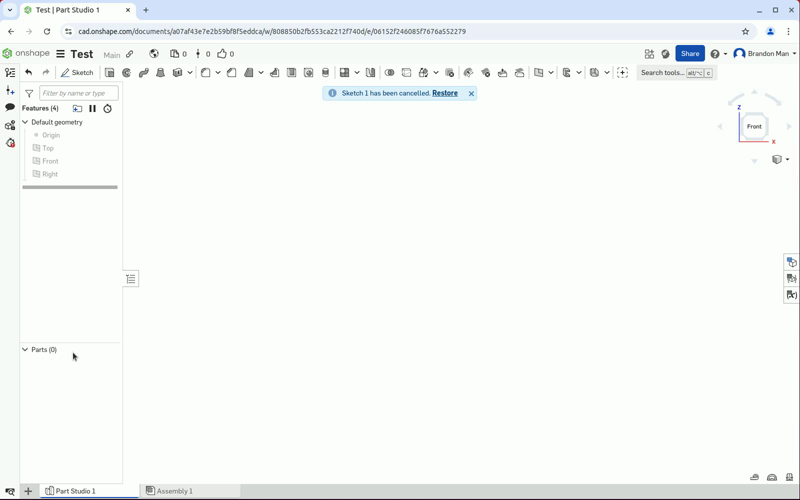
key_up(shift)
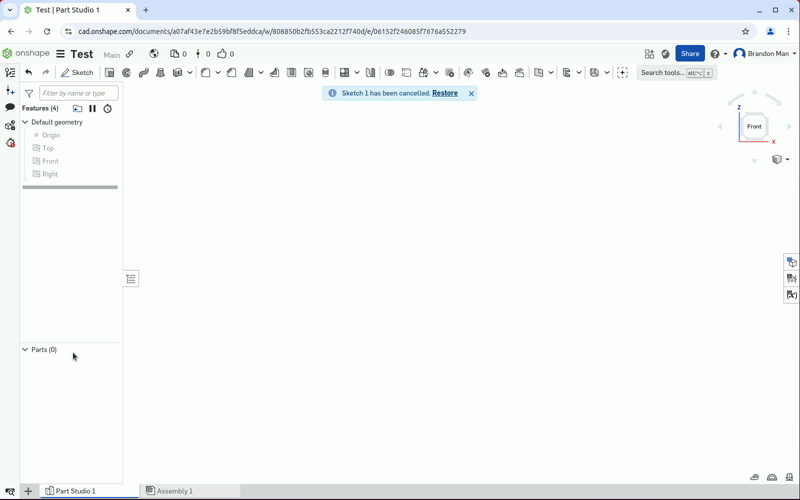
mouse_move(73, 352)
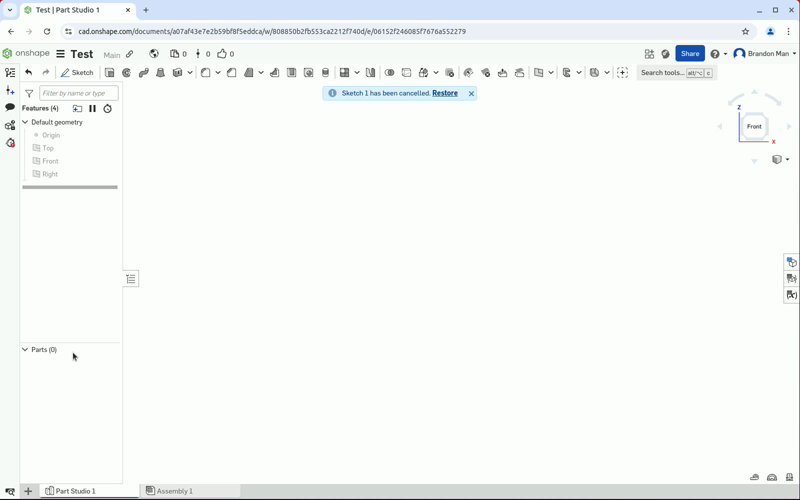
key(shift+y)
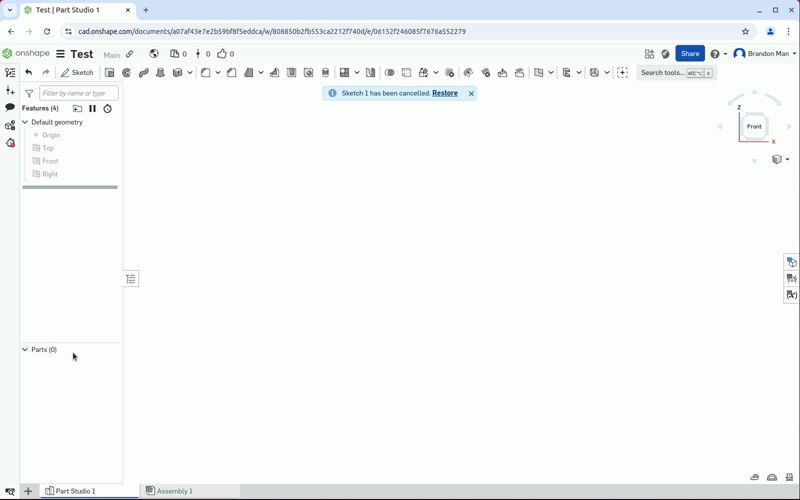
key(shift+s)
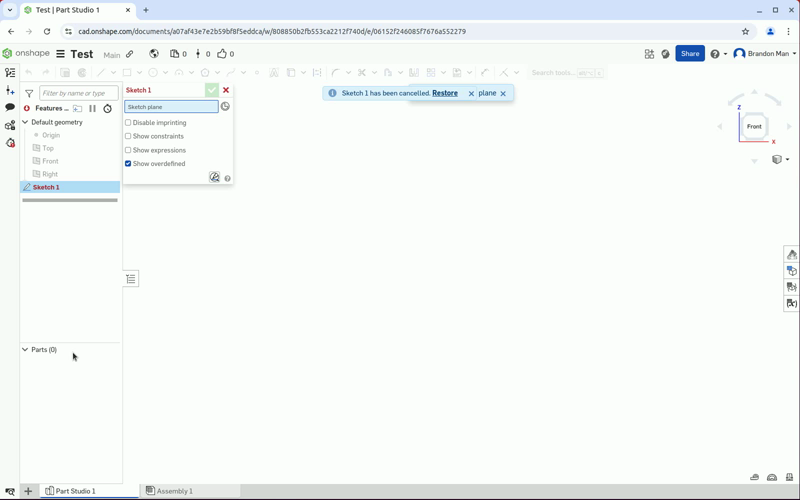
mouse_move(73, 163)
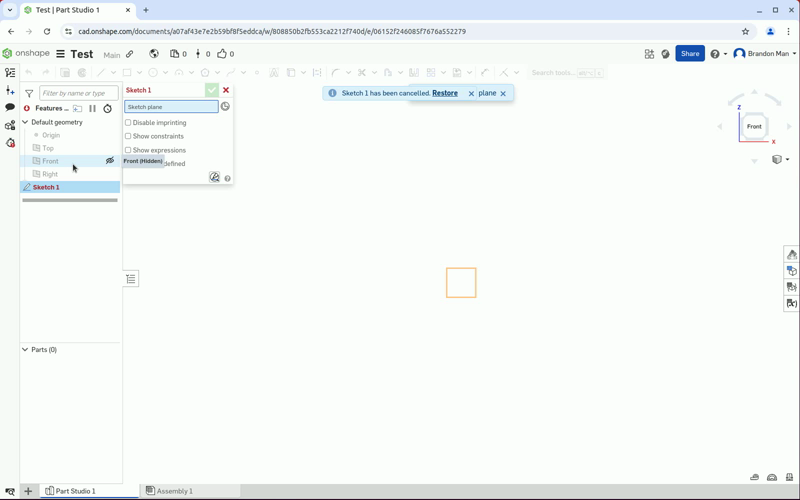
click(73, 163)
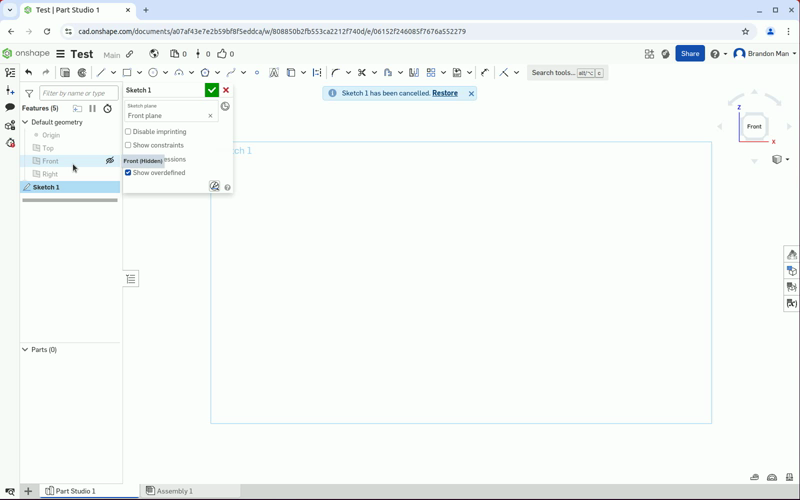
mouse_move(73, 352)
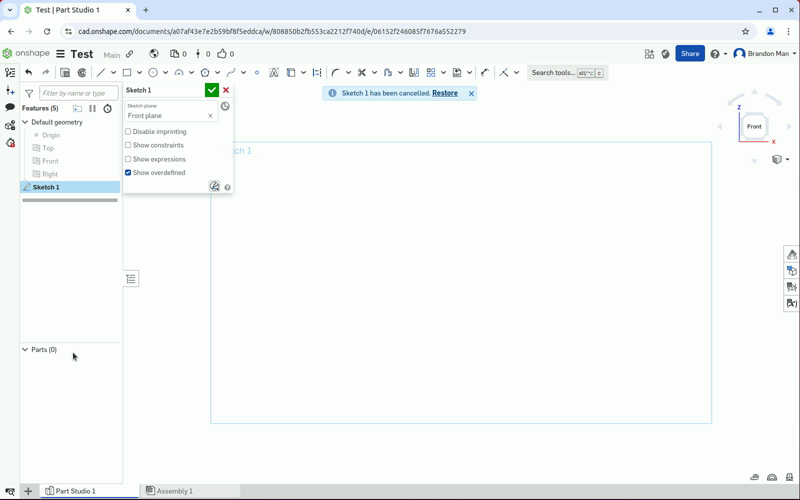
key(y)
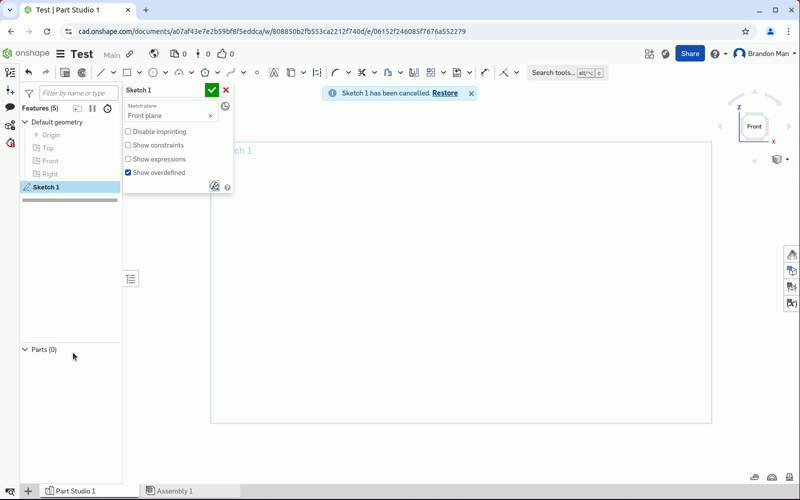
key(l)
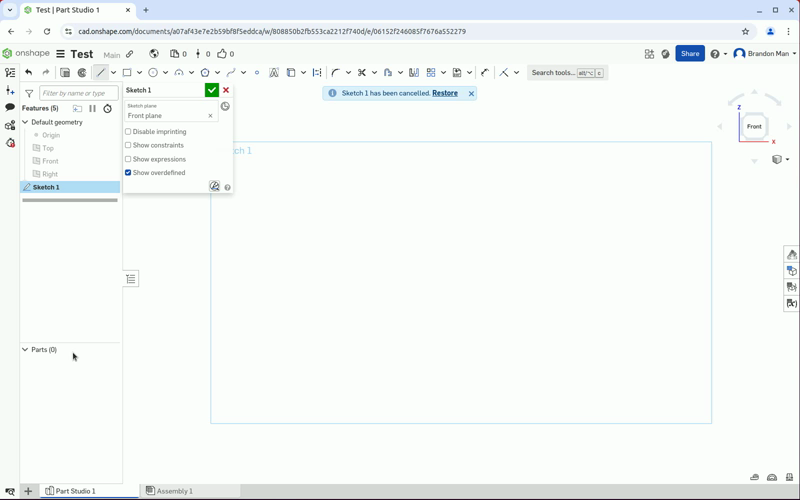
key_down(shift)
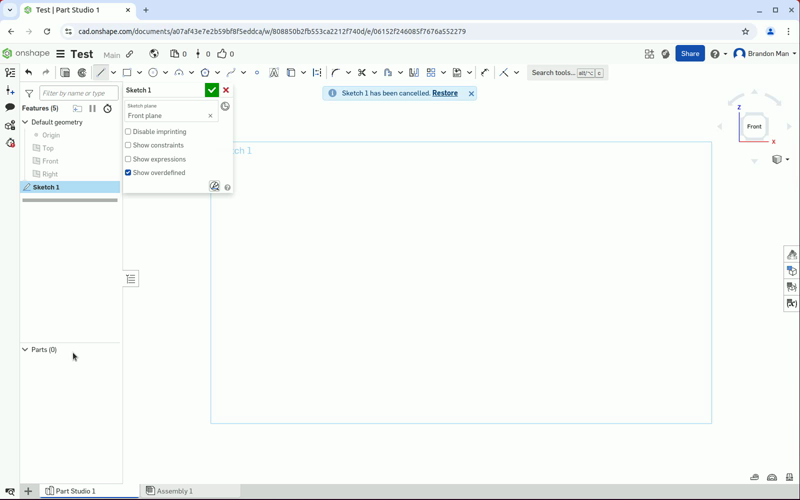
mouse_move(348, 282)
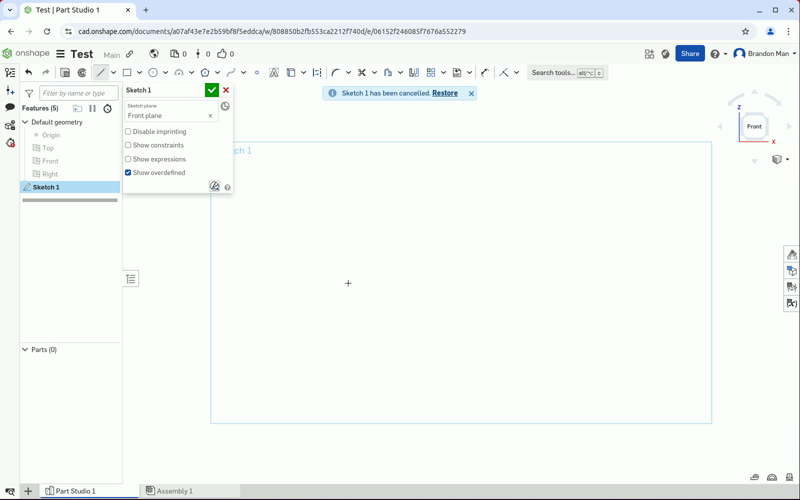
click(348, 282)
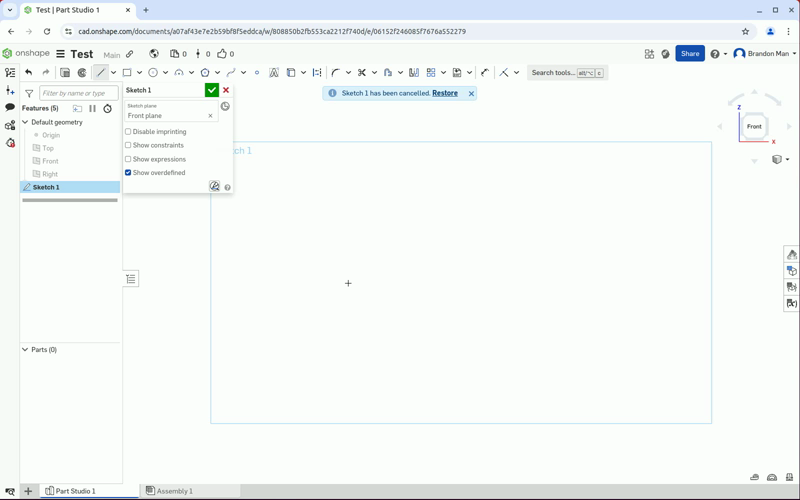
key_up(shift)
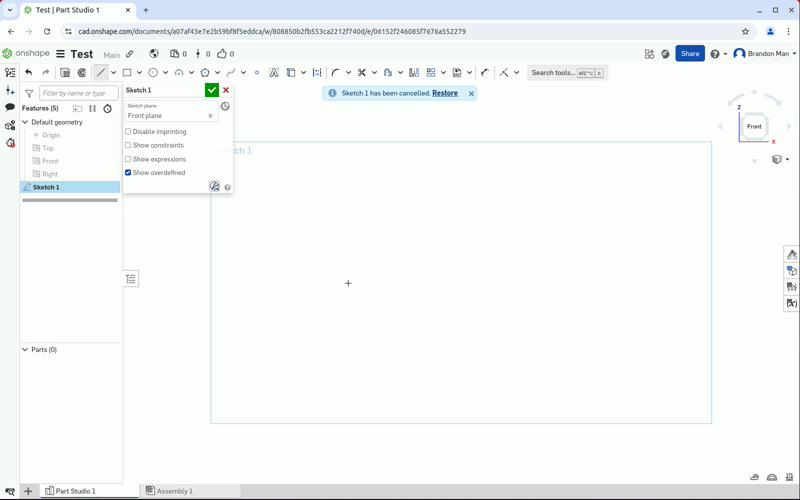
key_down(shift)
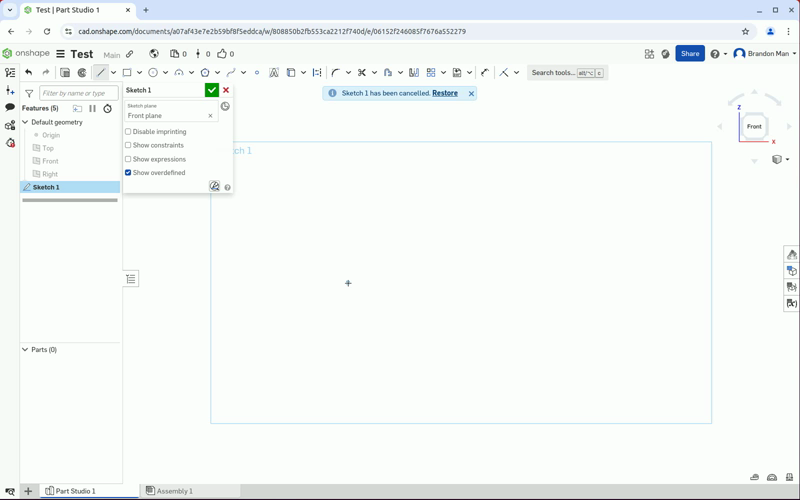
mouse_move(460, 282)
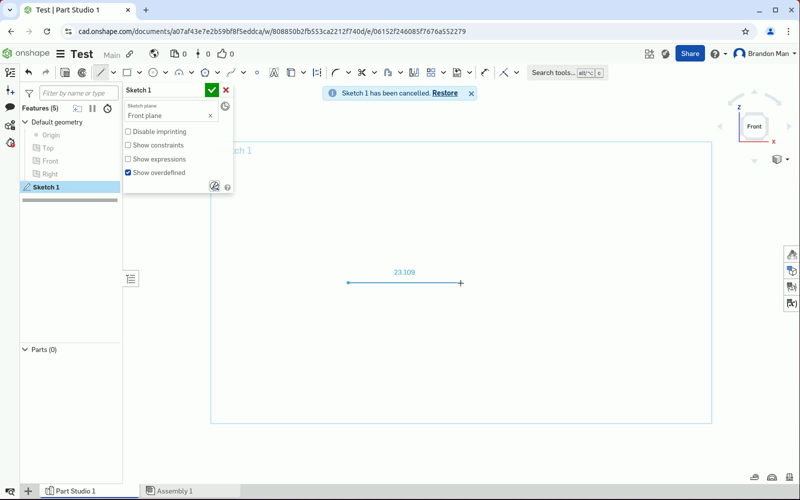
click(460, 282)
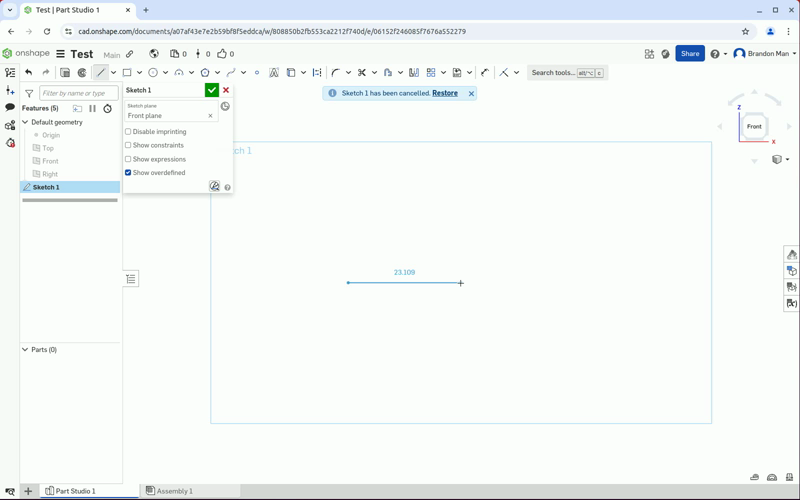
key_up(shift)
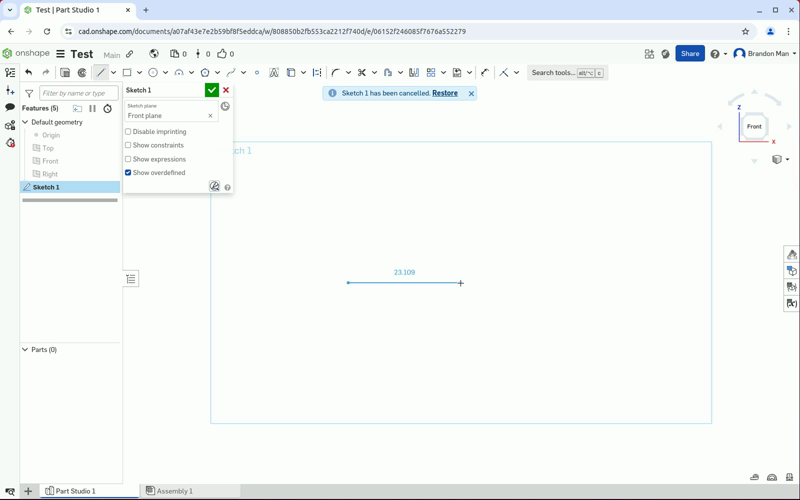
key_down(shift)
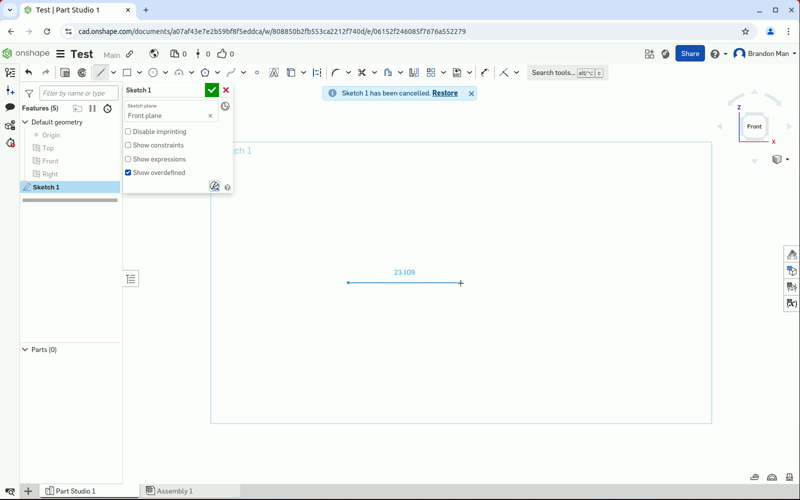
mouse_move(460, 170)
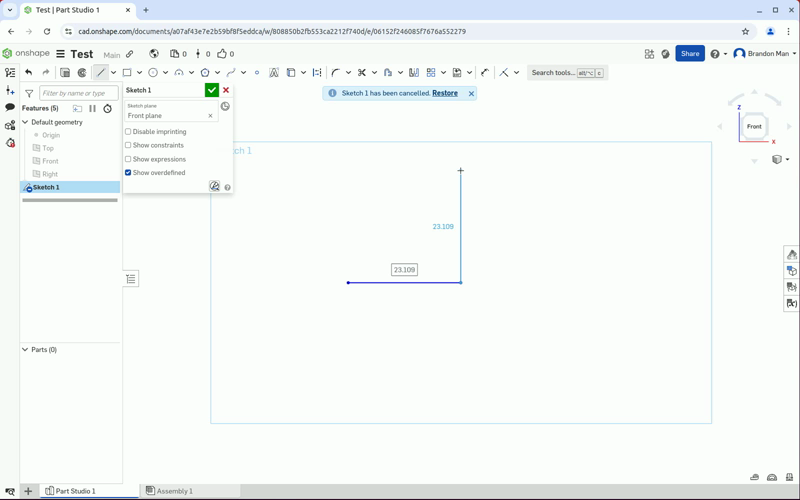
click(460, 170)
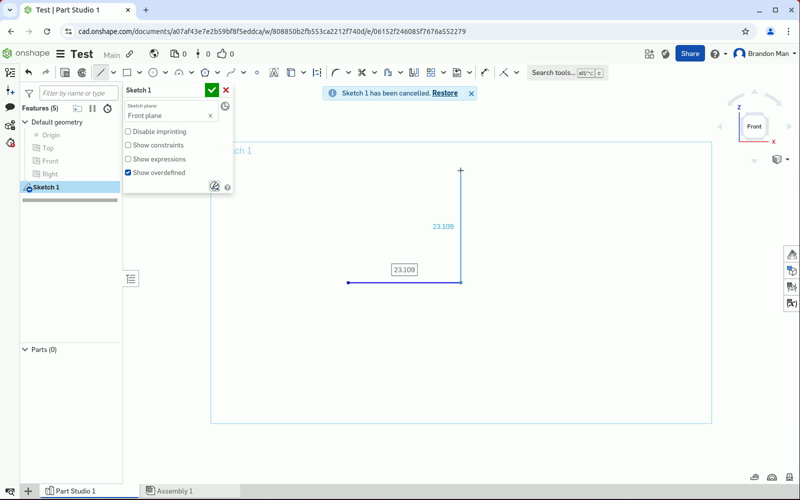
key_up(shift)
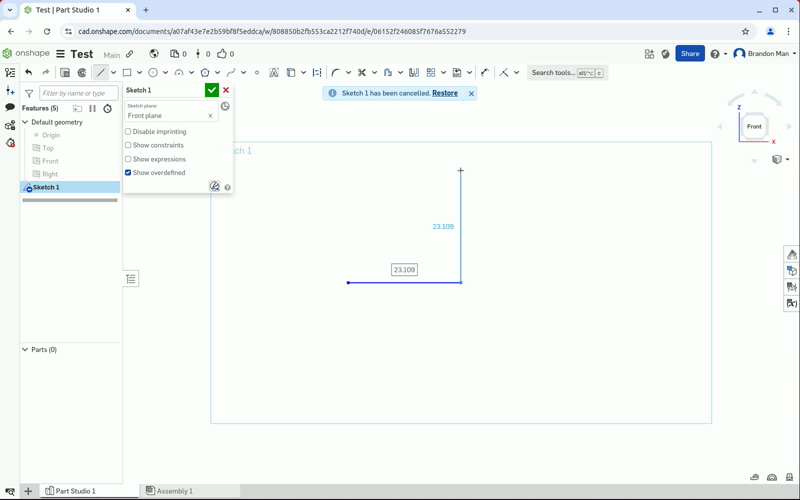
key_down(shift)
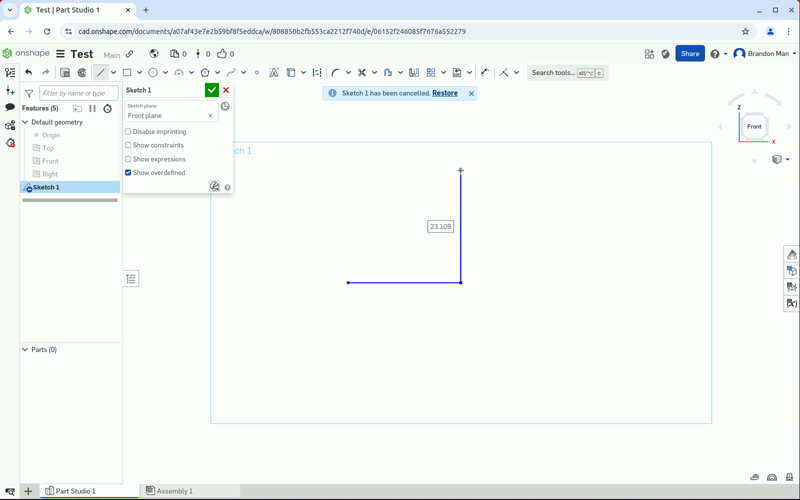
mouse_move(348, 170)
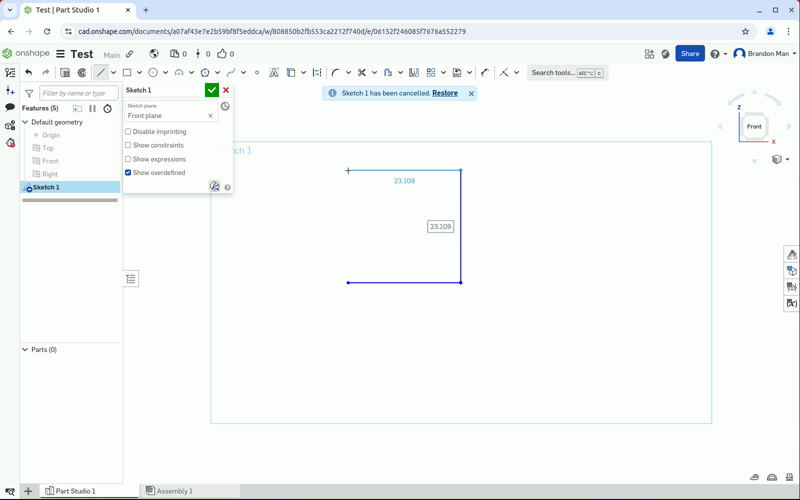
click(348, 170)
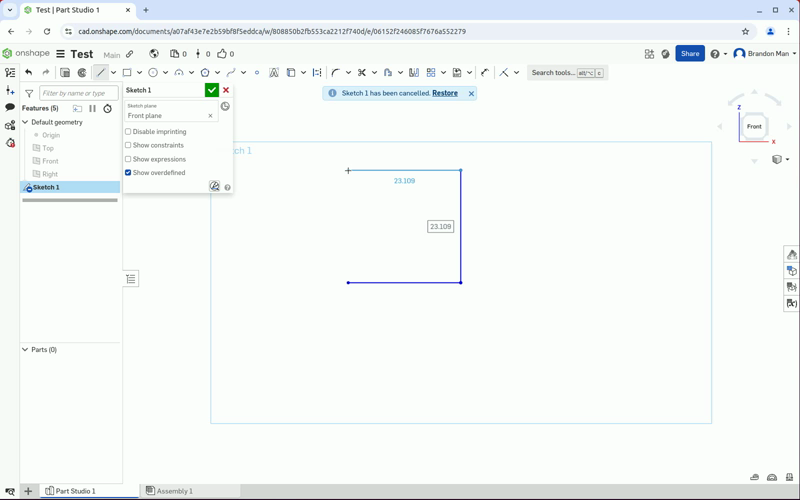
key_up(shift)
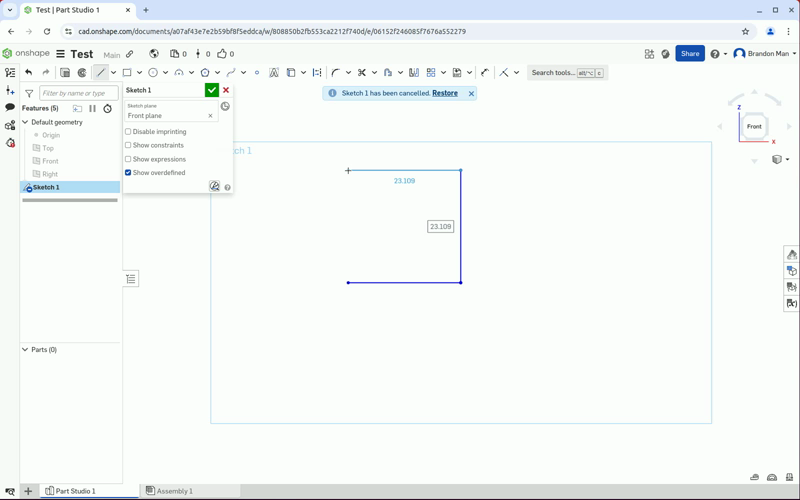
key_down(shift)
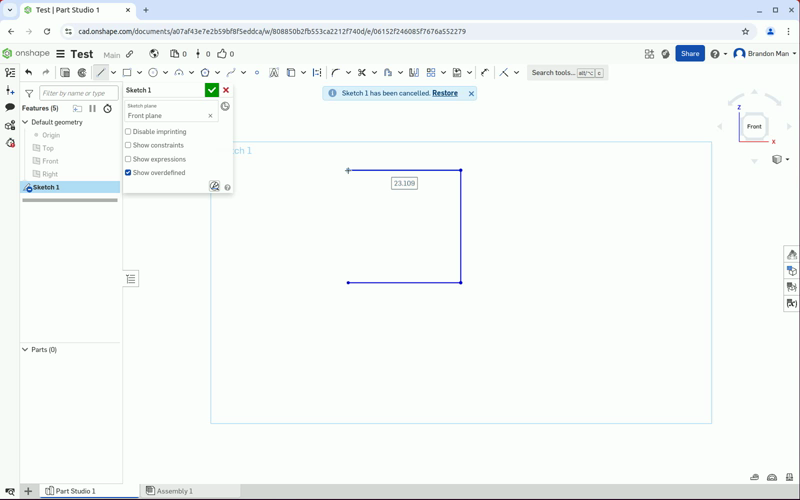
mouse_move(348, 282)
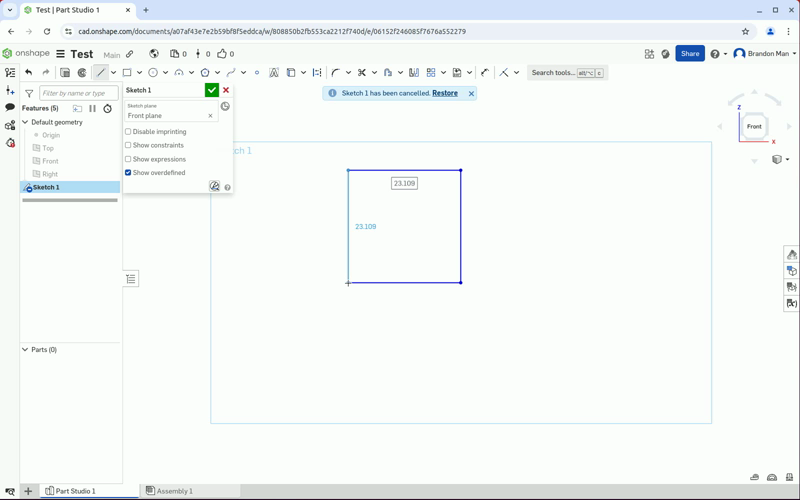
key_up(shift)
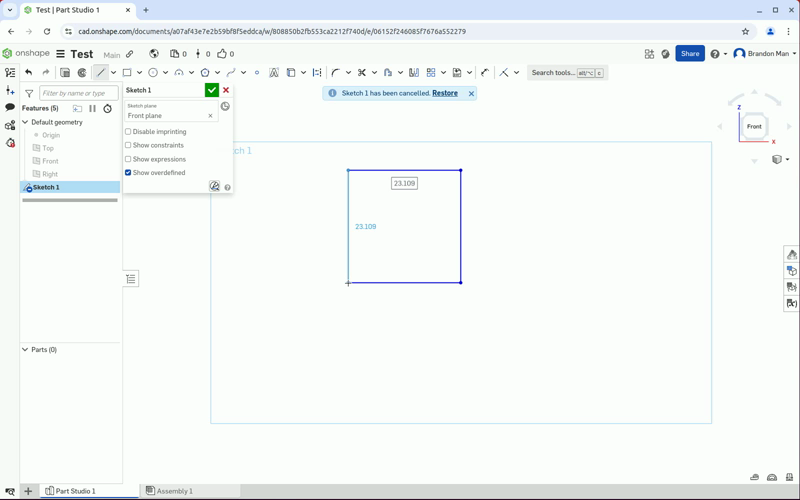
click(348, 282)
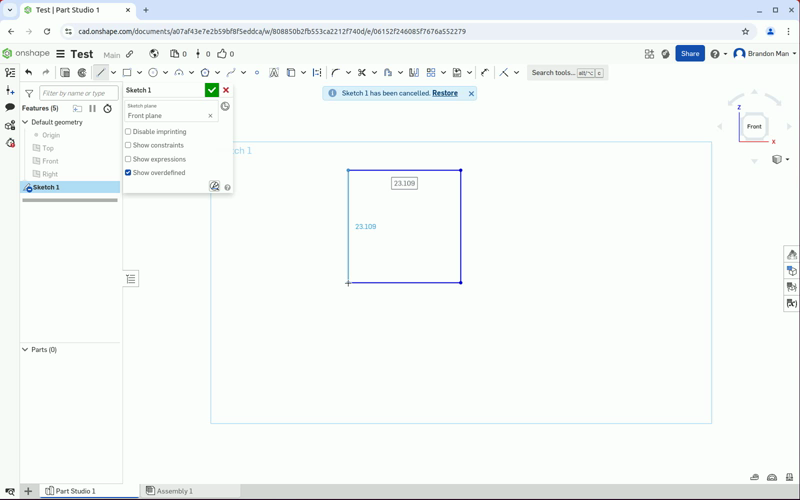
key(esc)
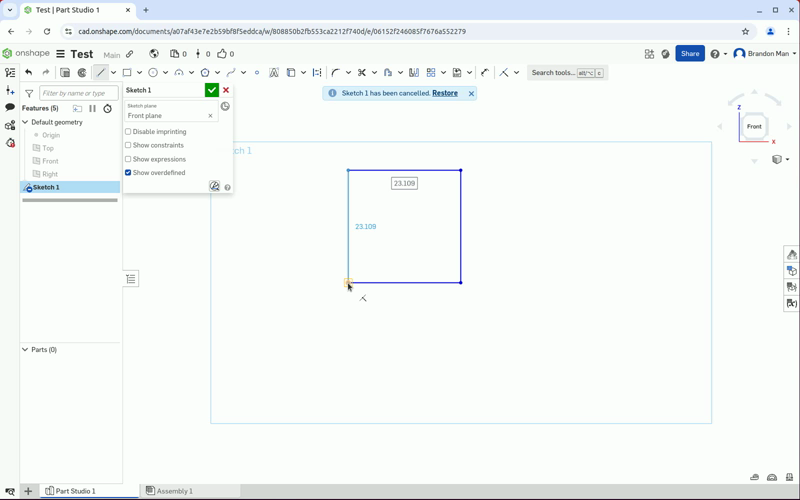
mouse_move(408, 201)
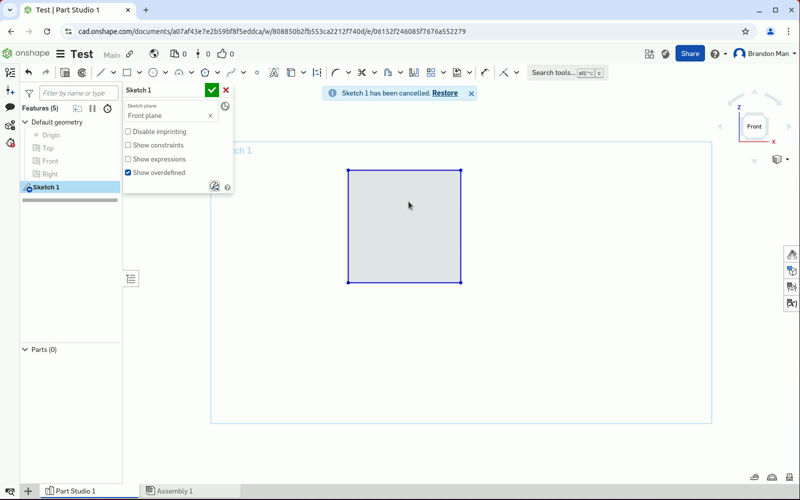
click(408, 201)
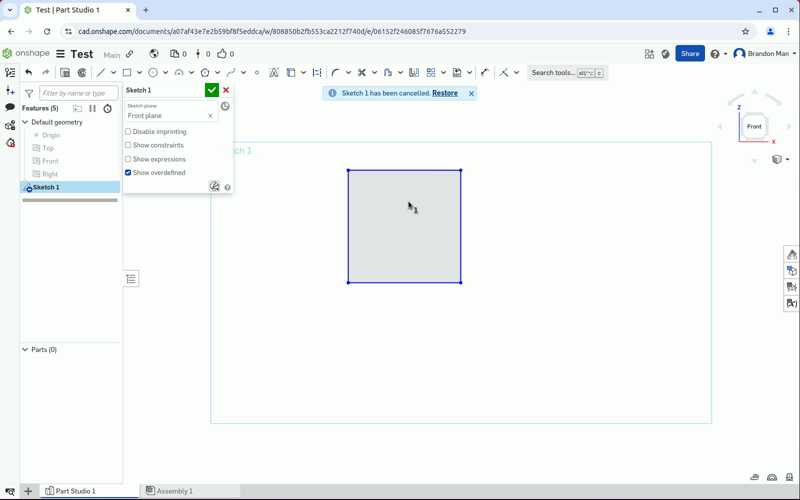
mouse_move(73, 352)
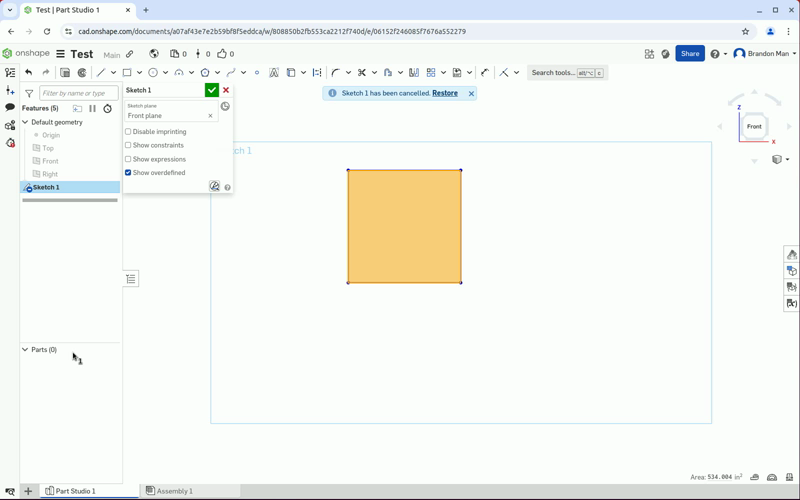
key(shift+y)
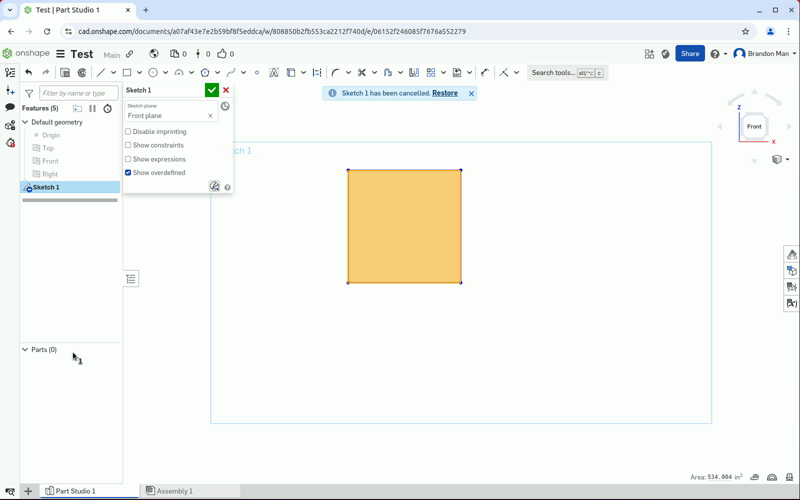
key(shift+e)
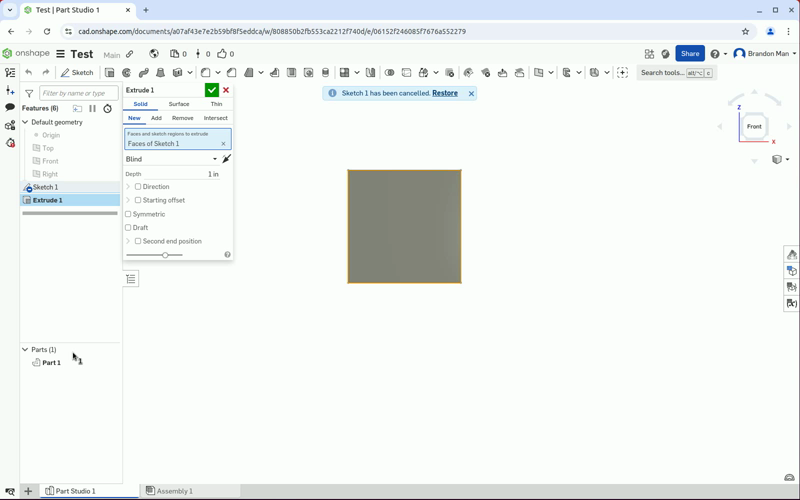
mouse_move(143, 106)
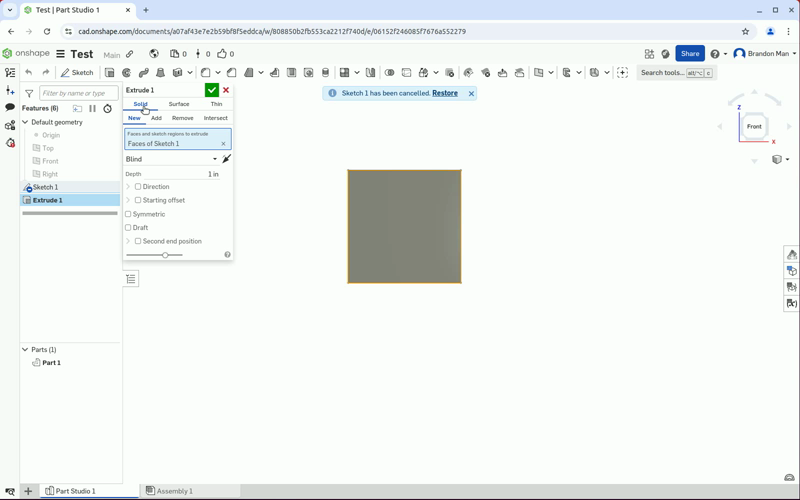
click(143, 106)
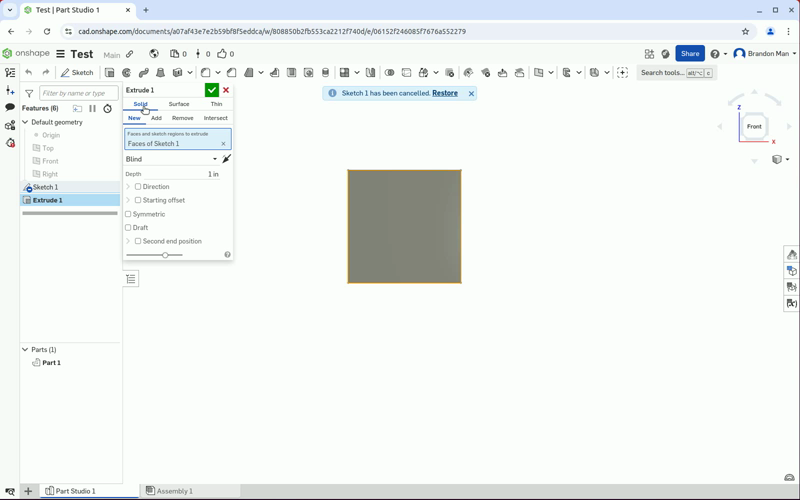
mouse_move(137, 120)
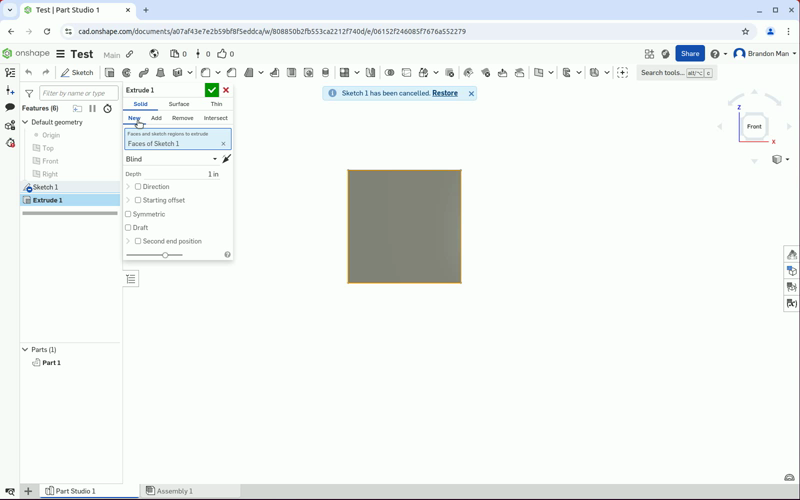
click(137, 120)
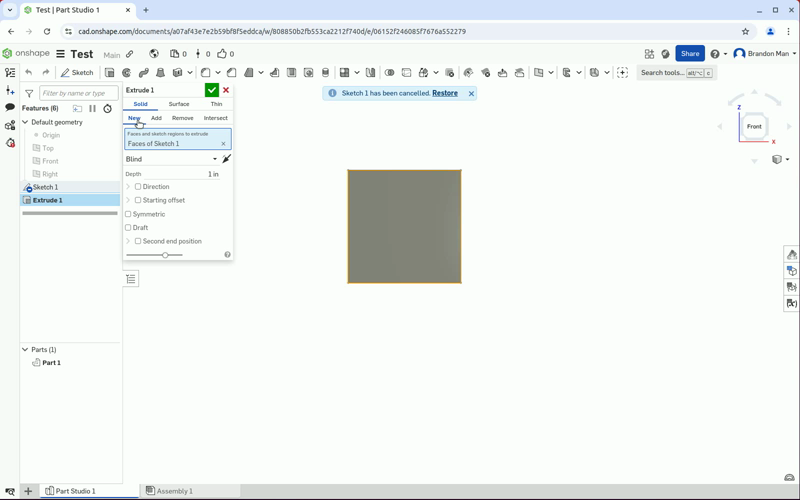
key(tab, 4)
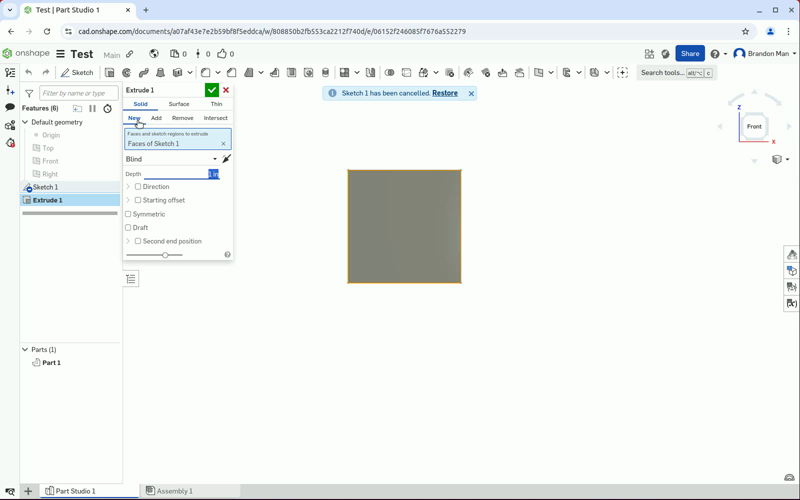
text(23.108)
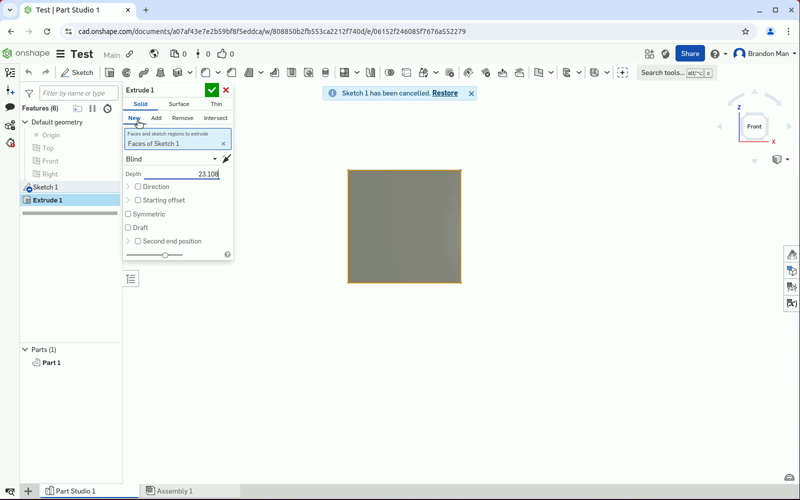
key(enter)
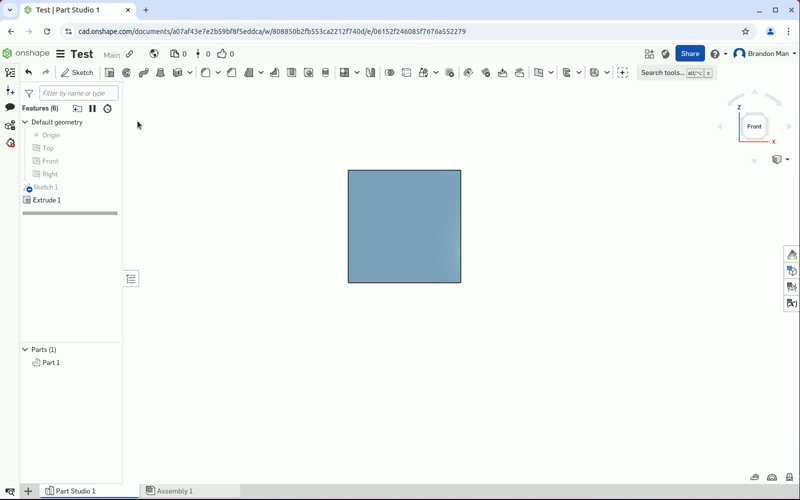
key(shift+h)
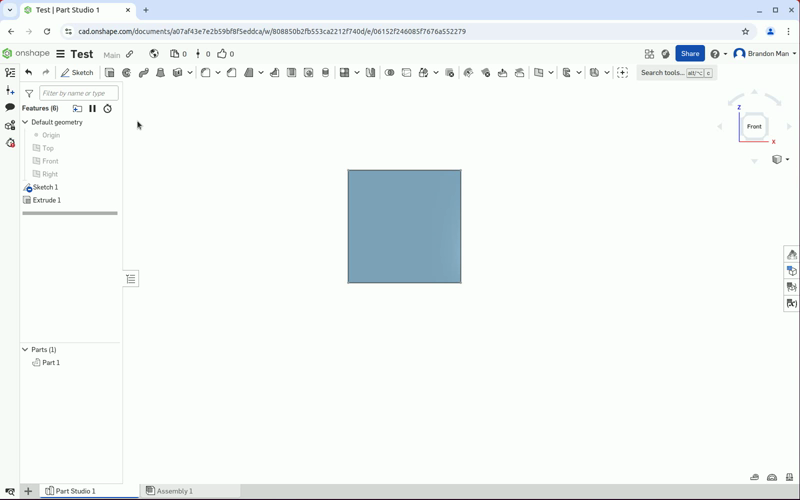
key(shift+h)
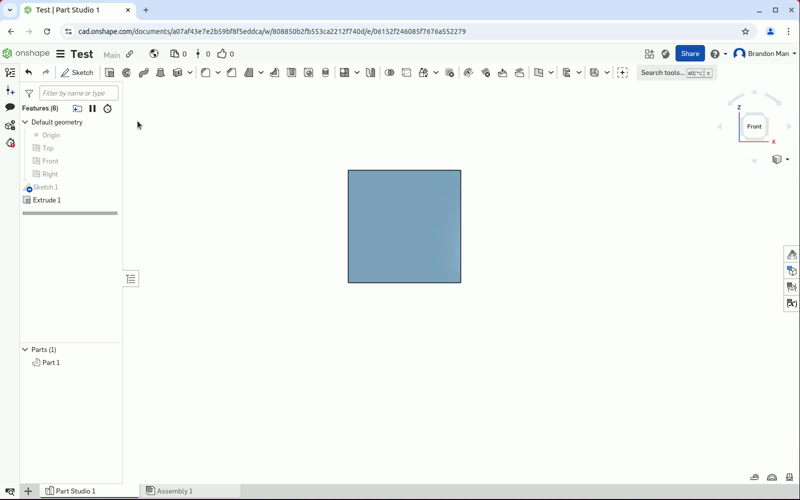
mouse_move(73, 189)
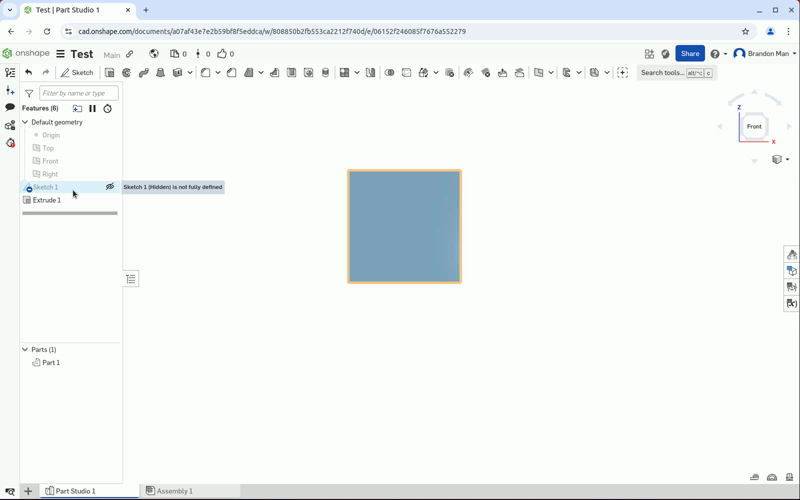
click(73, 189)
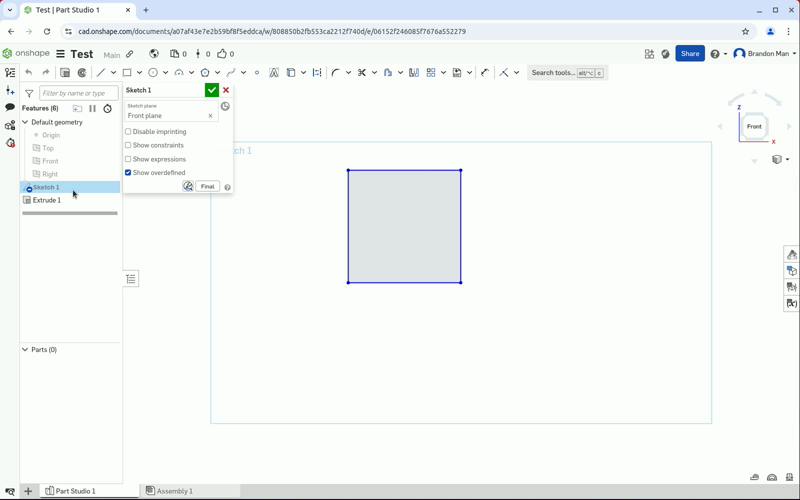
mouse_move(229, 92)
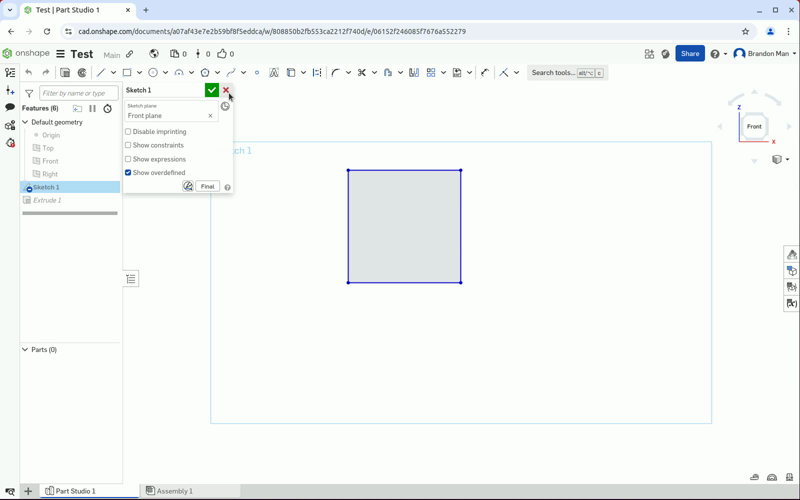
click(229, 92)
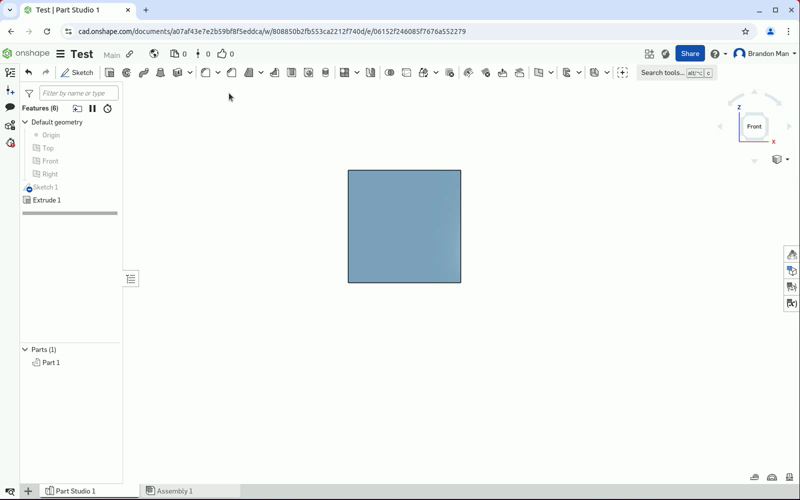
mouse_move(541, 75)
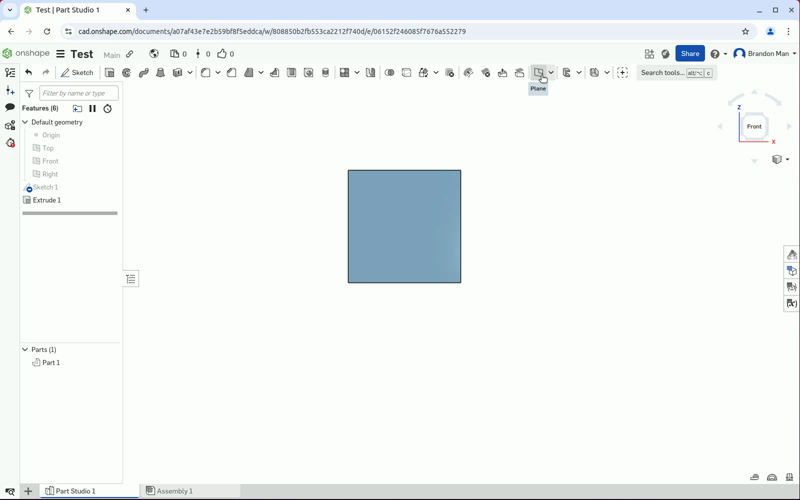
click(541, 75)
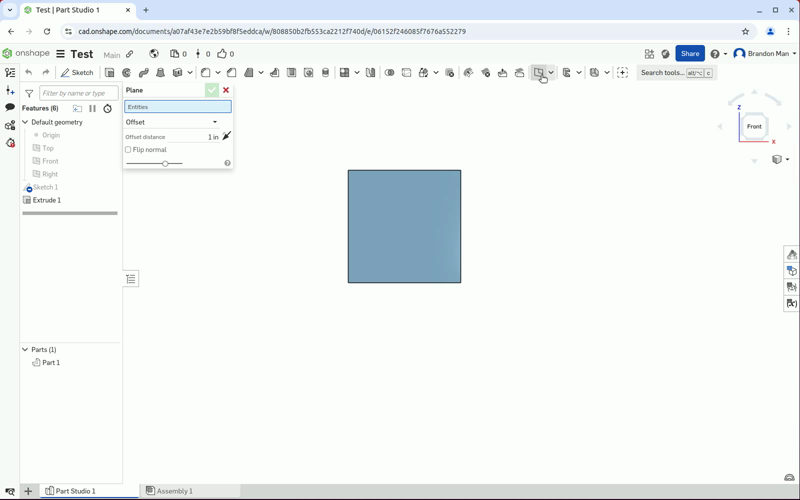
mouse_move(73, 163)
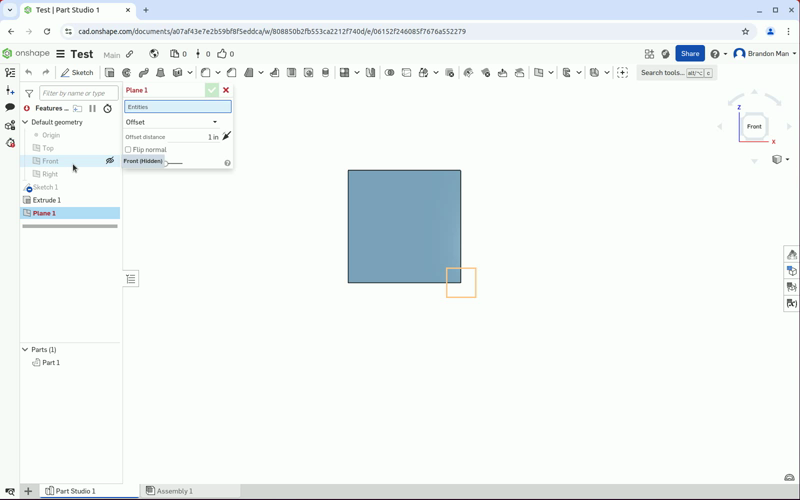
click(73, 163)
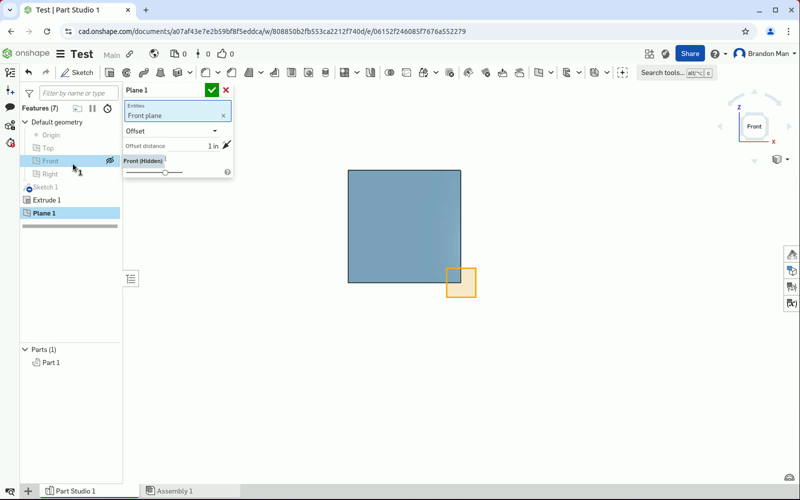
key(tab, 2)
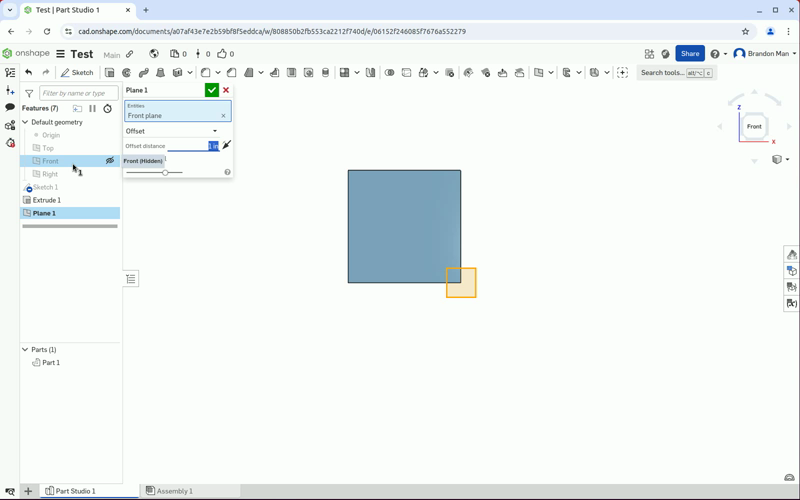
text(23.108)
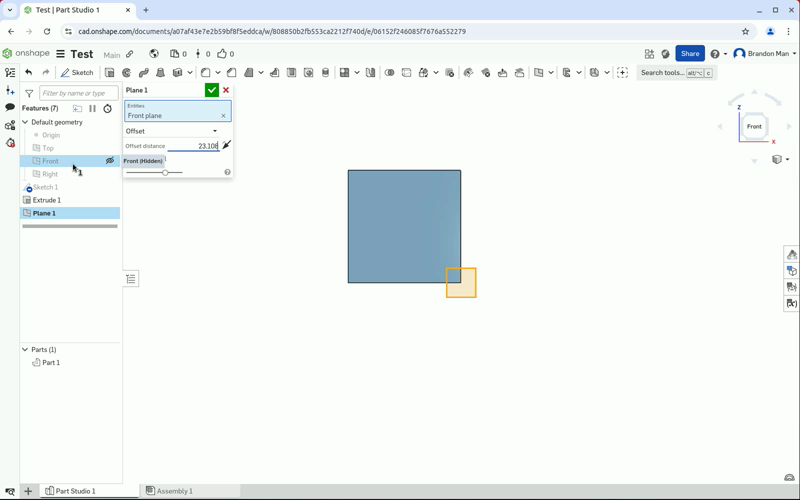
key(enter, 2)
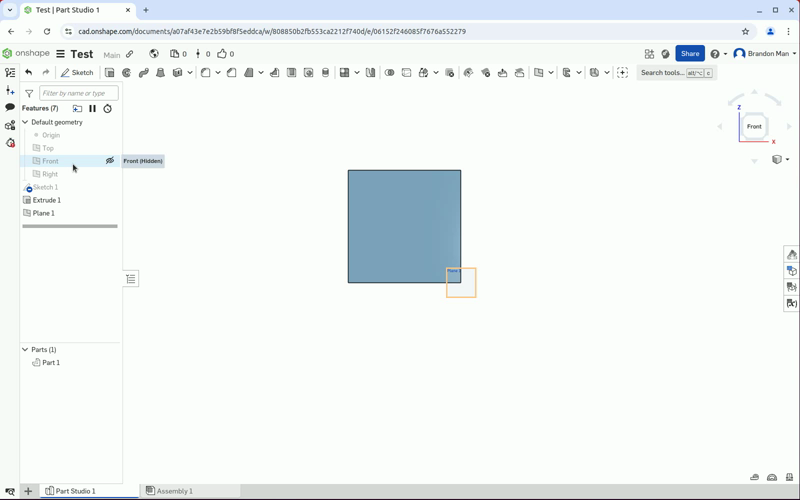
key(shift+s)
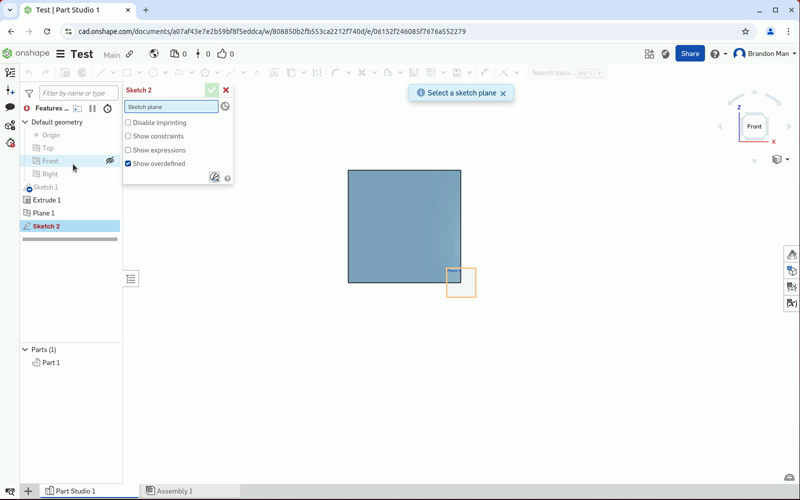
mouse_move(73, 215)
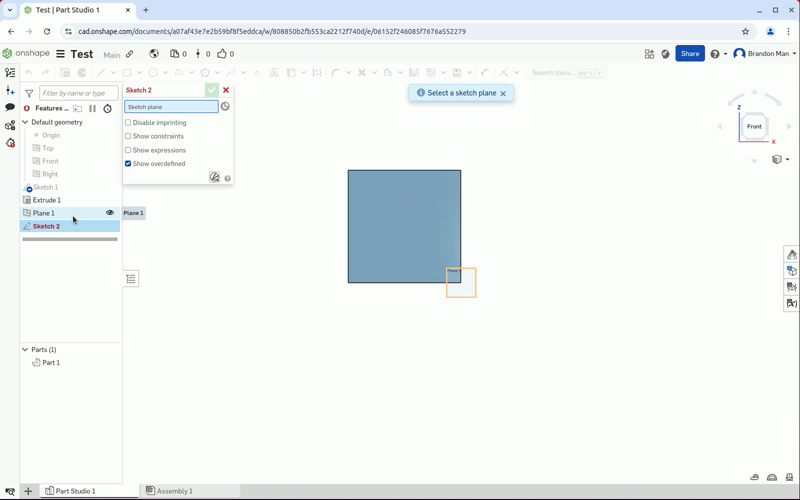
click(73, 215)
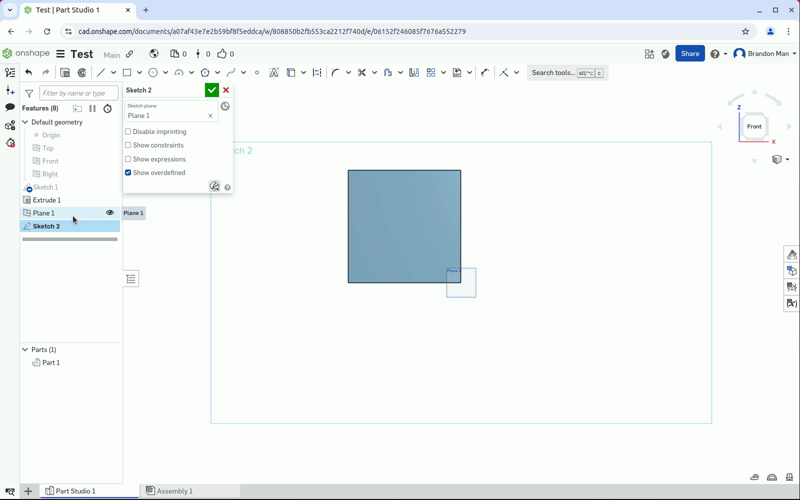
mouse_move(73, 352)
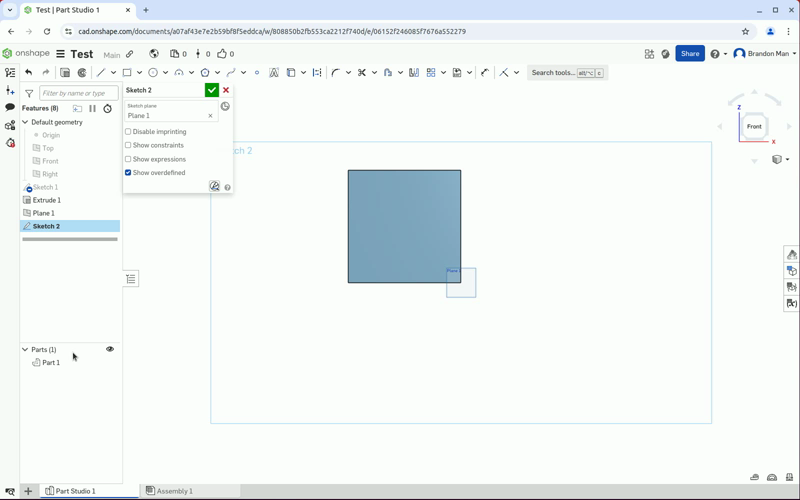
key(y)
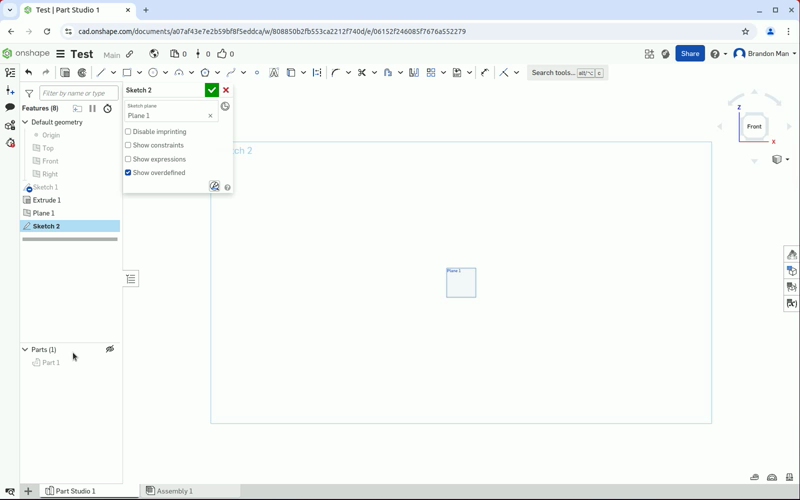
key(l)
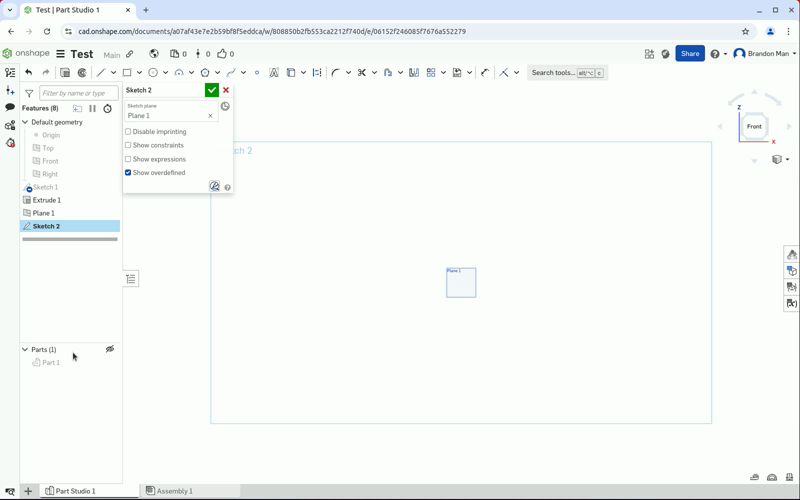
key_down(shift)
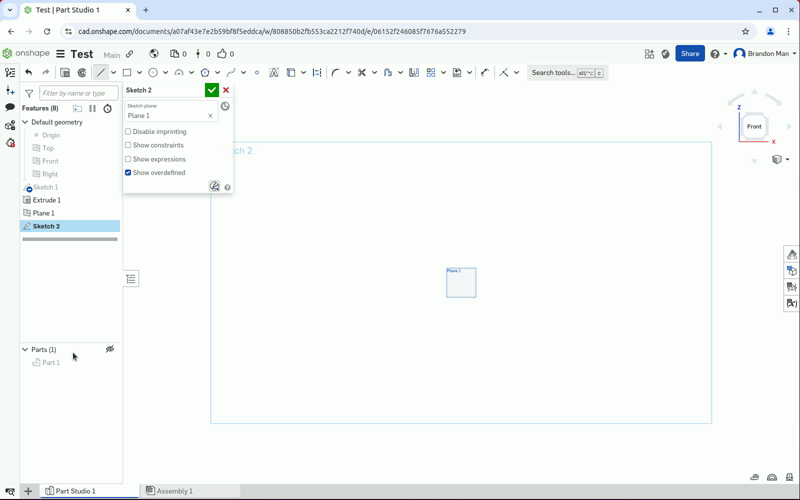
mouse_move(348, 226)
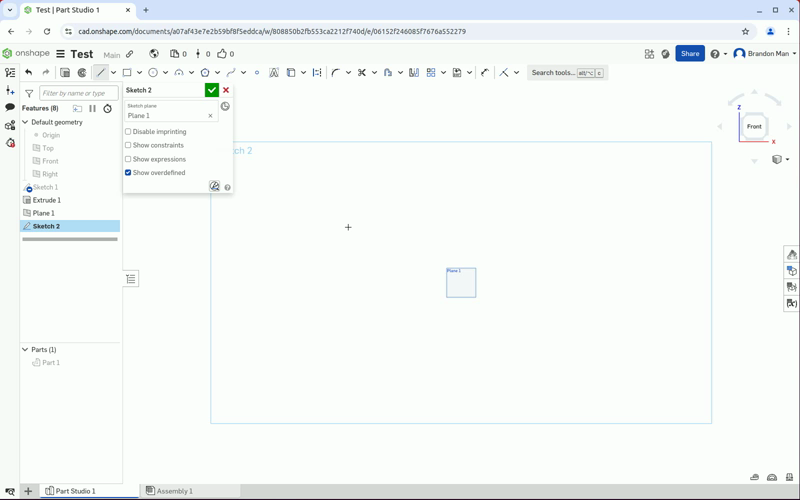
click(348, 226)
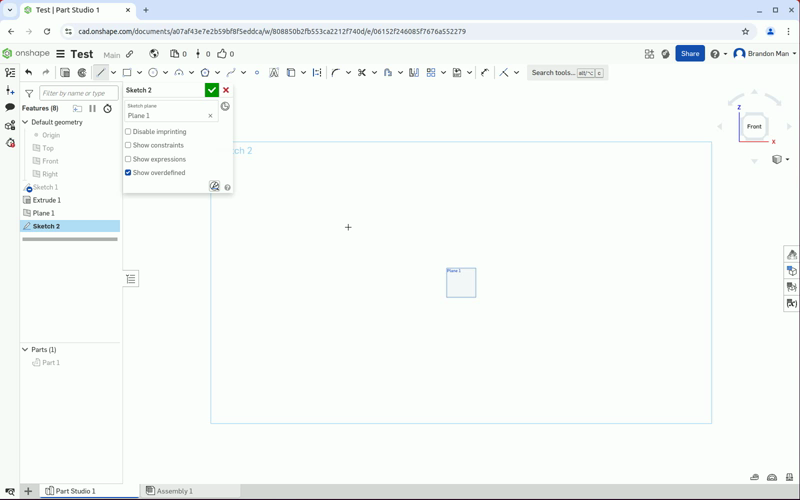
key_up(shift)
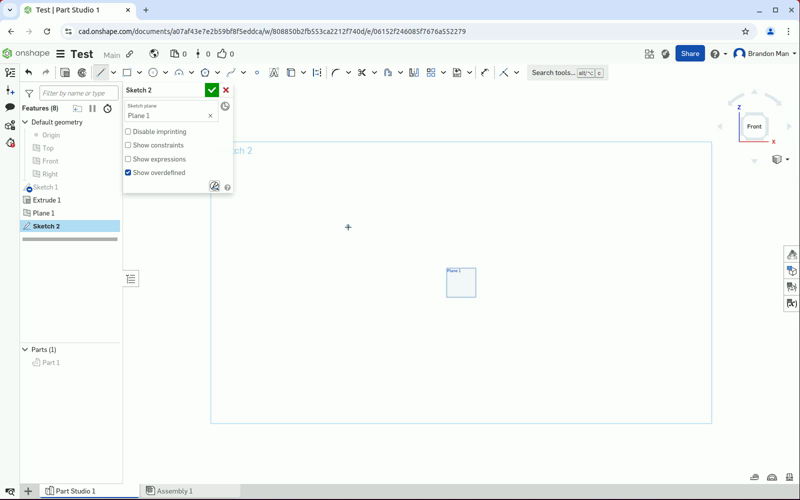
key_down(shift)
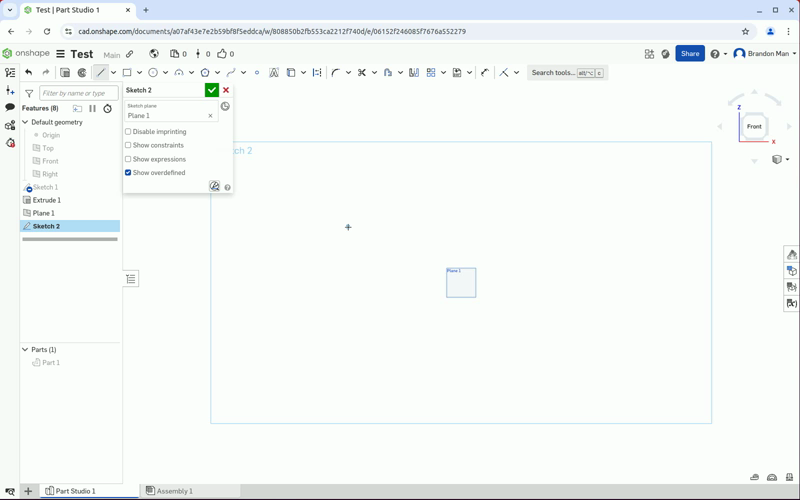
mouse_move(378, 226)
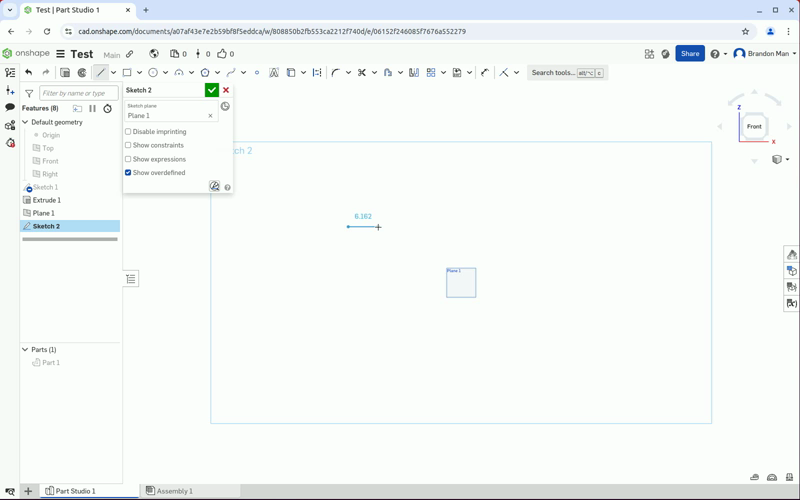
mouse_move(386, 226)
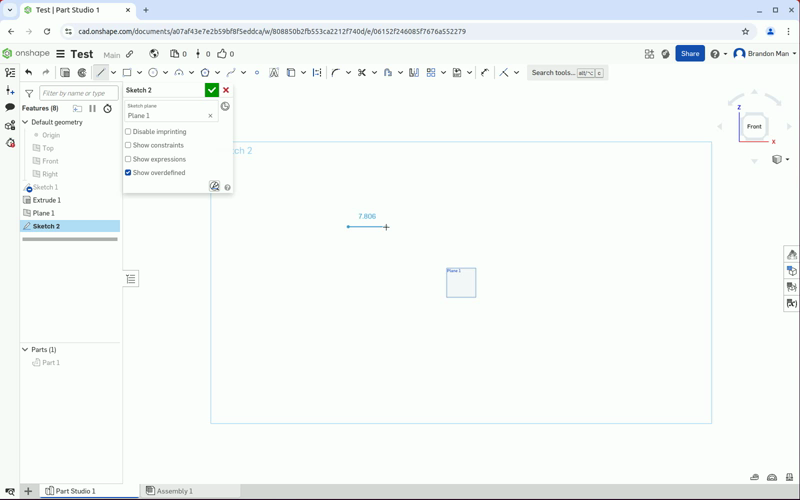
click(386, 226)
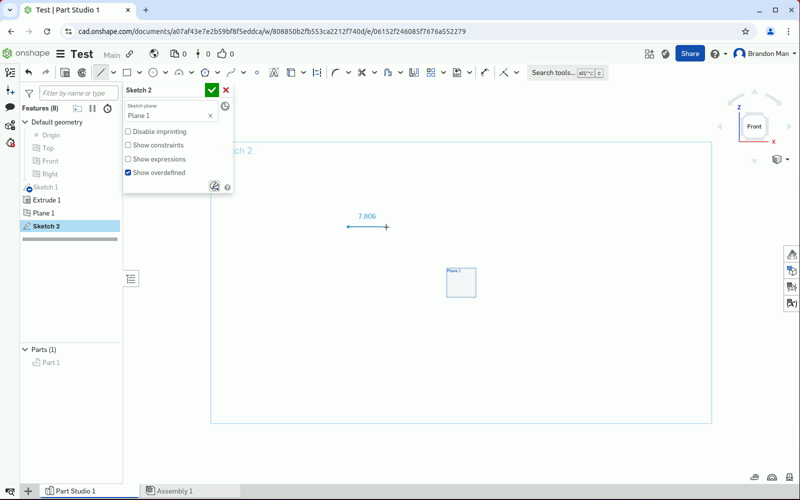
key_up(shift)
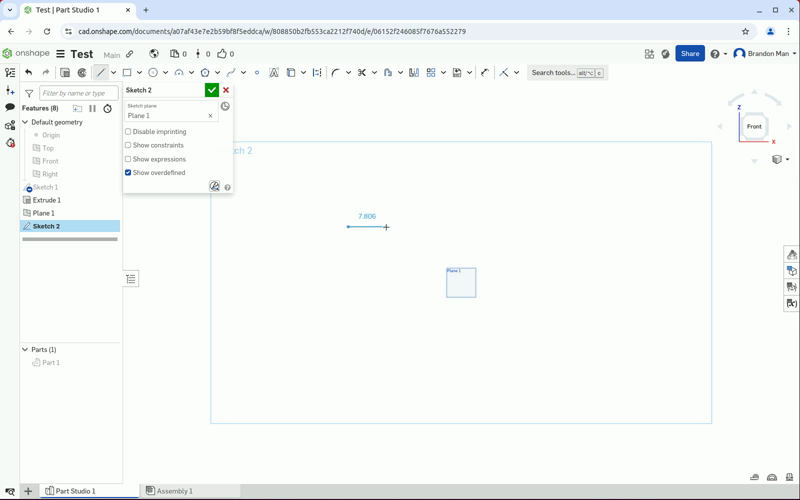
key_down(shift)
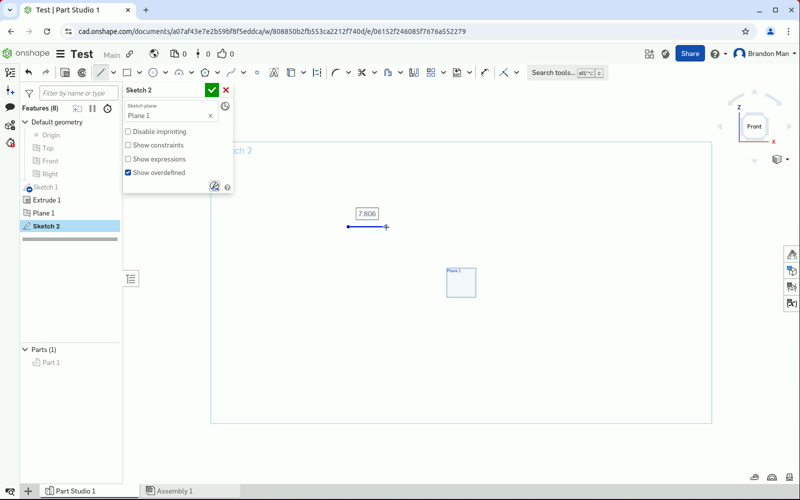
mouse_move(416, 226)
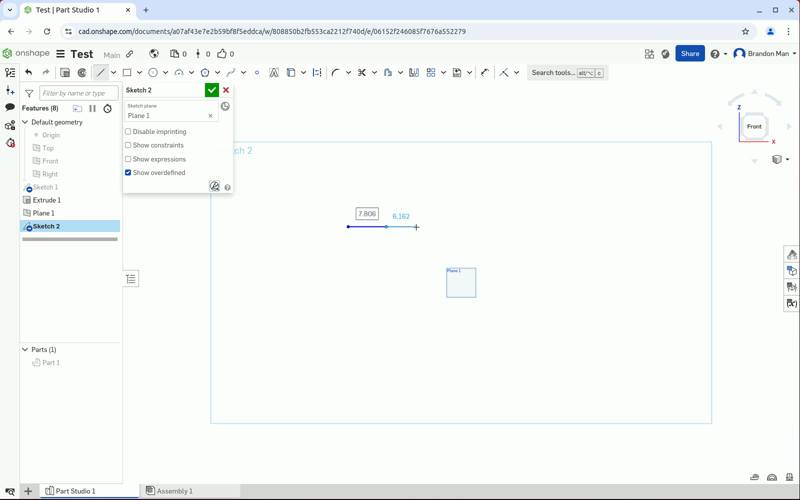
mouse_move(386, 169)
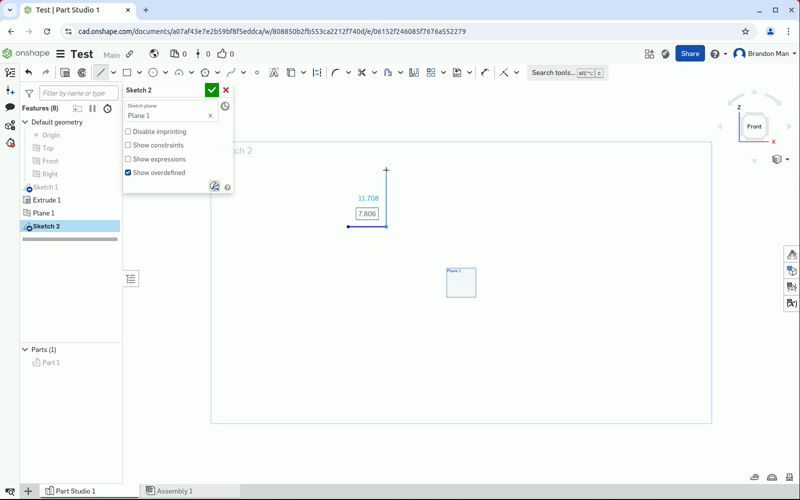
click(386, 169)
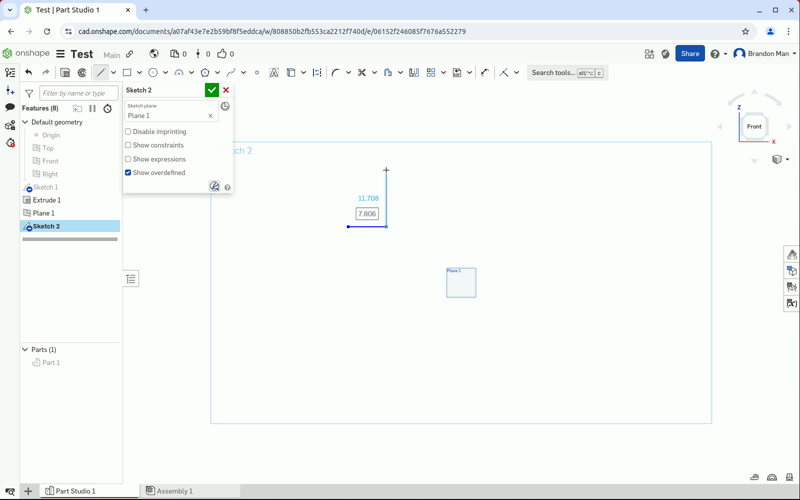
key_up(shift)
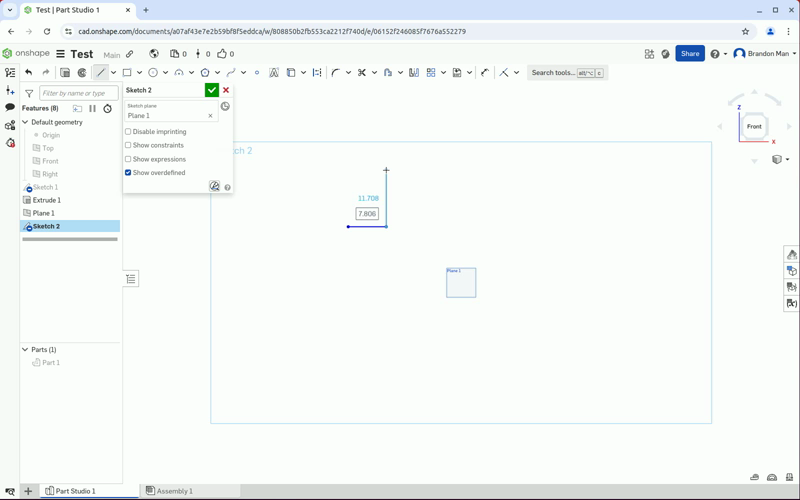
key_down(shift)
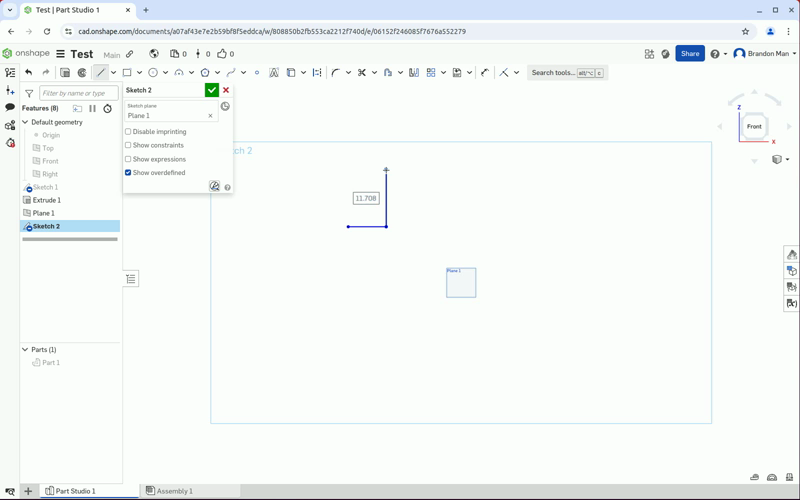
mouse_move(416, 169)
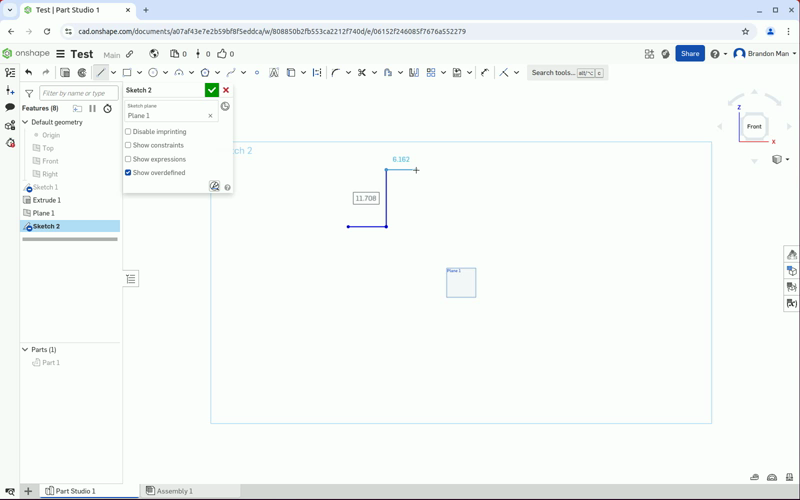
mouse_move(348, 169)
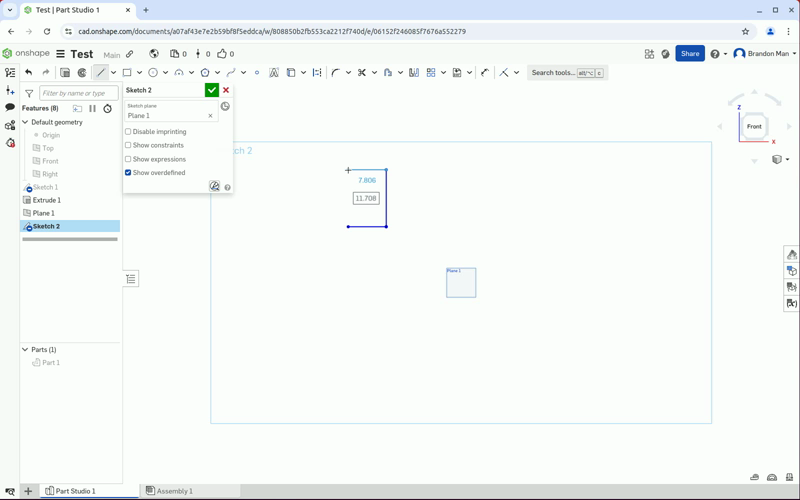
click(348, 169)
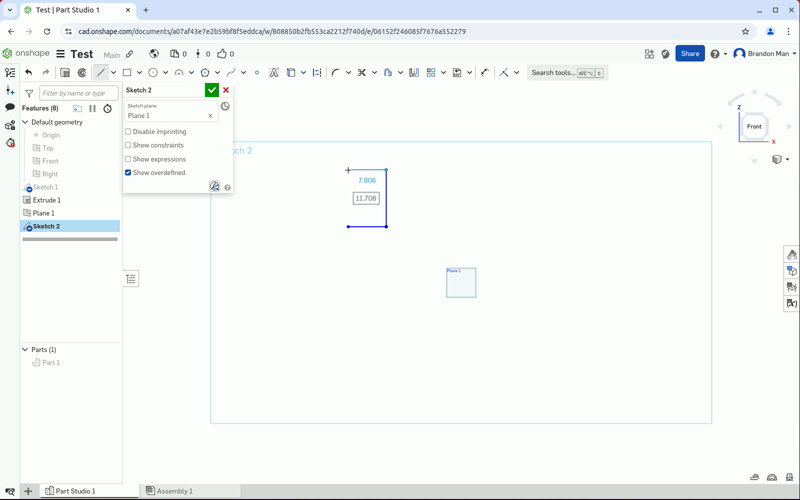
key_up(shift)
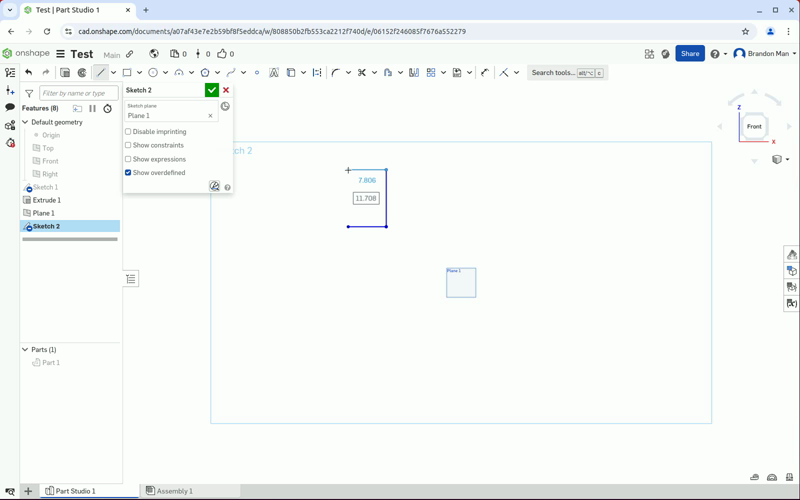
mouse_move(378, 169)
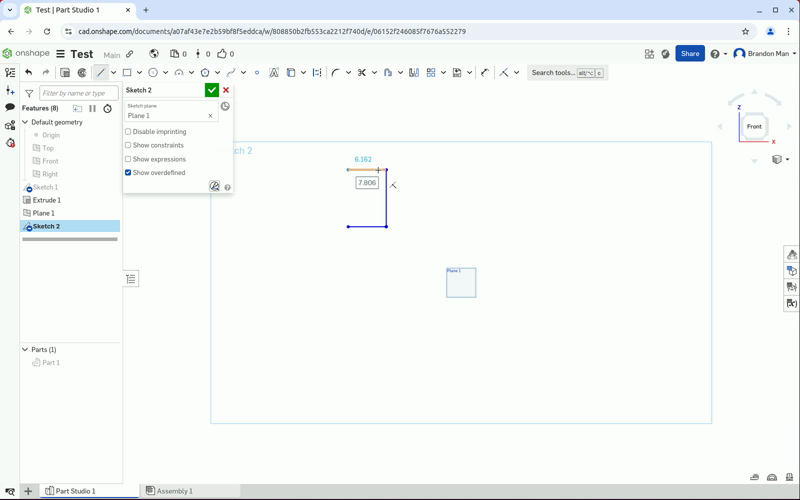
key_down(shift)
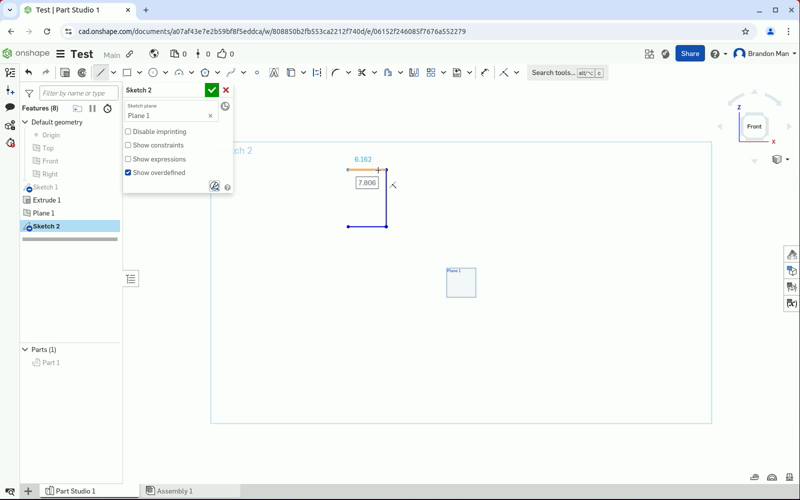
mouse_move(348, 226)
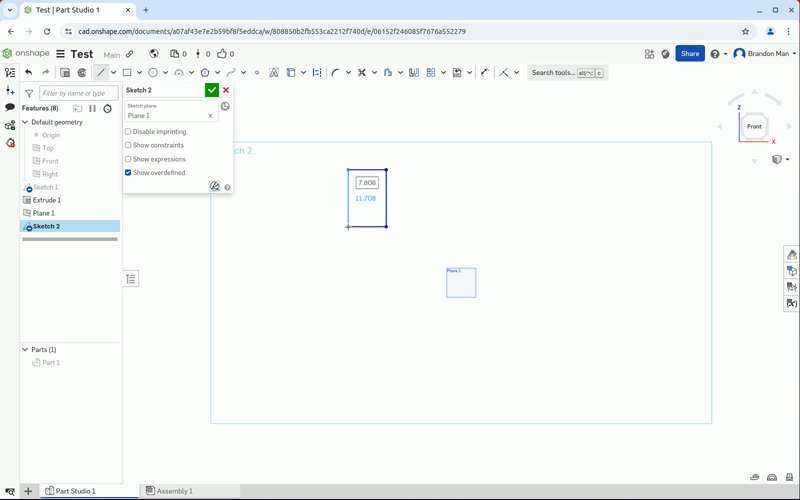
key_up(shift)
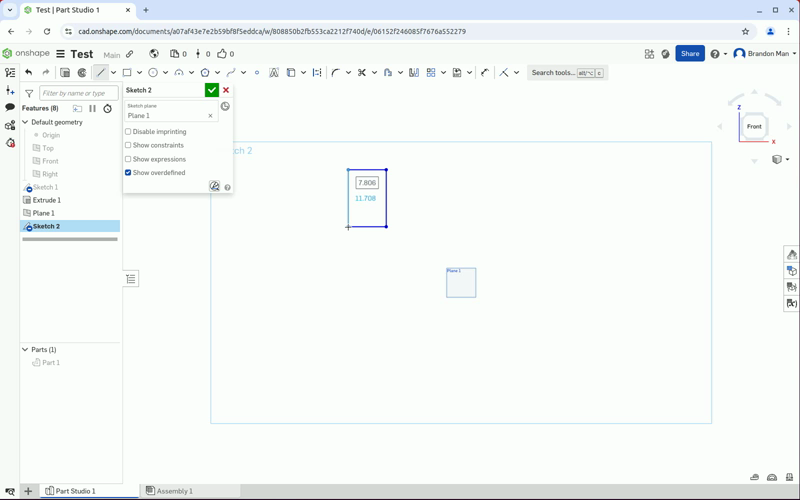
click(348, 226)
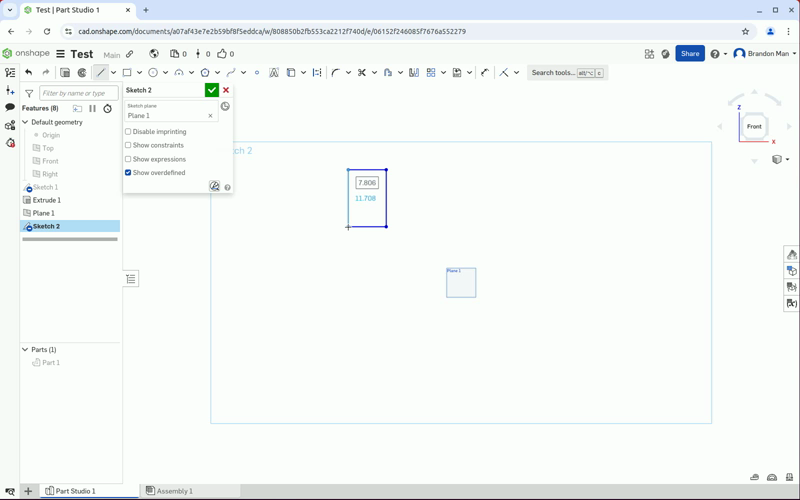
key(esc)
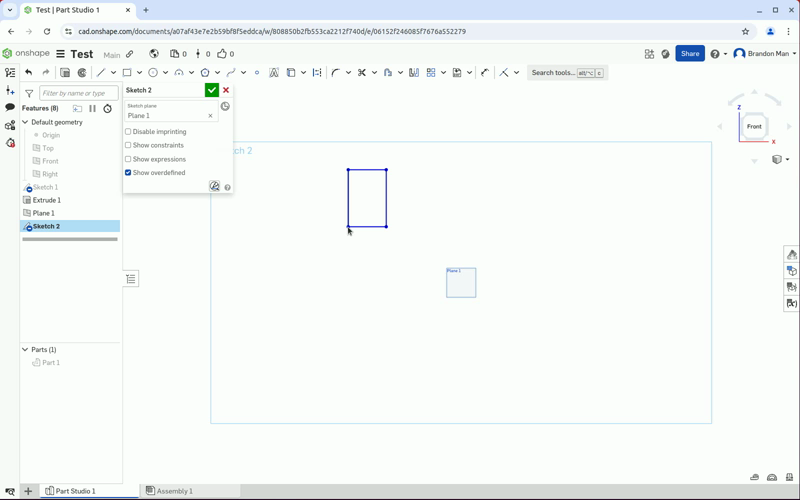
mouse_move(382, 182)
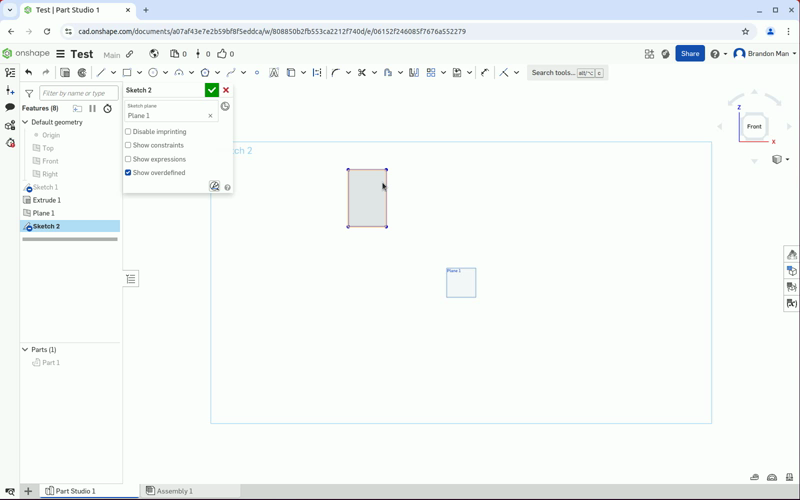
click(382, 182)
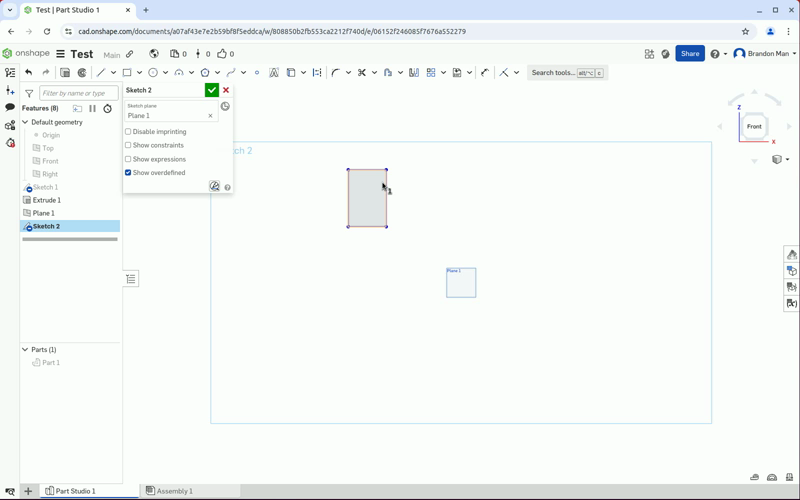
mouse_move(73, 352)
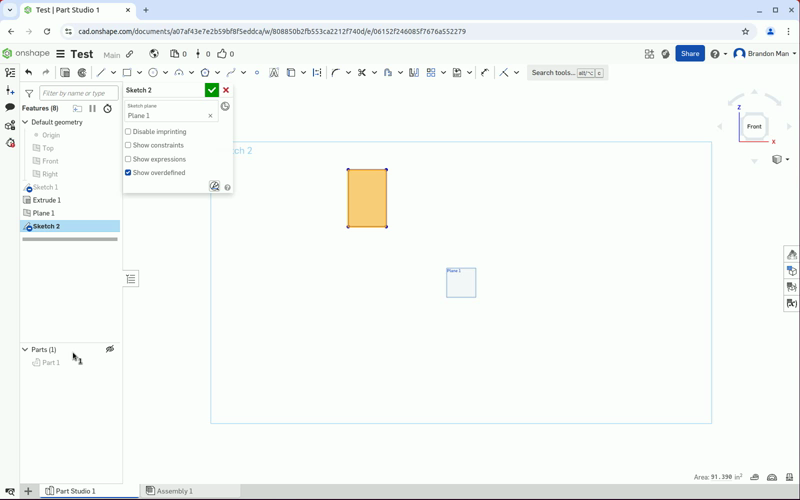
key(shift+y)
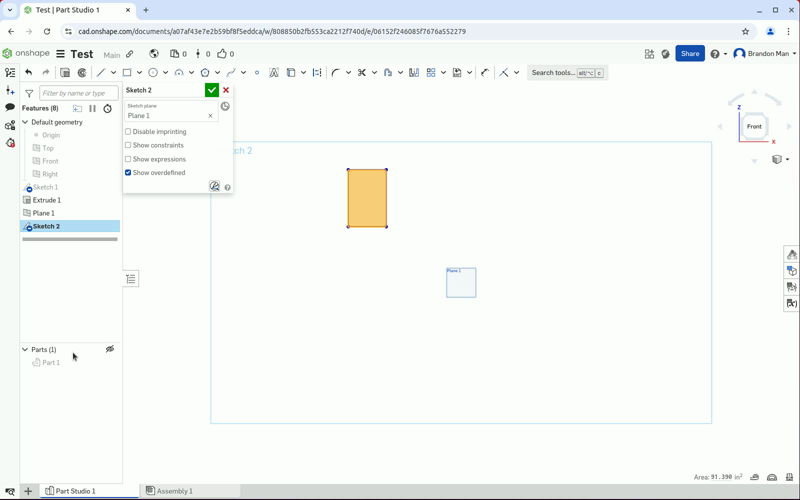
key(shift+e)
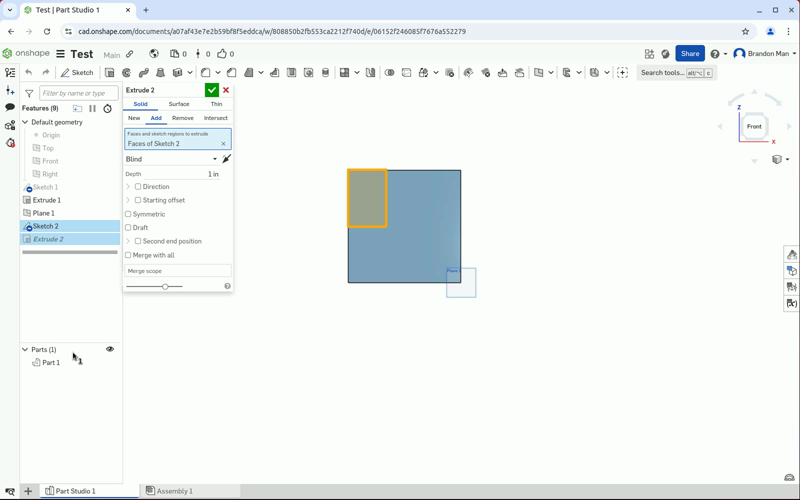
mouse_move(143, 106)
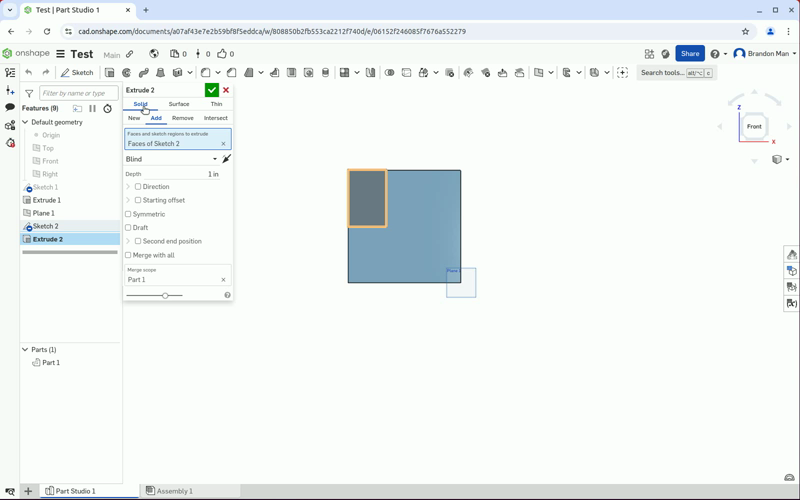
click(143, 106)
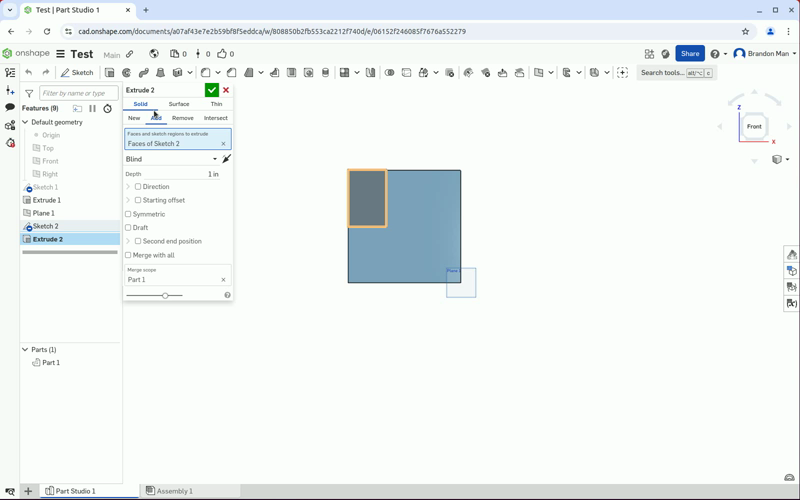
mouse_move(186, 120)
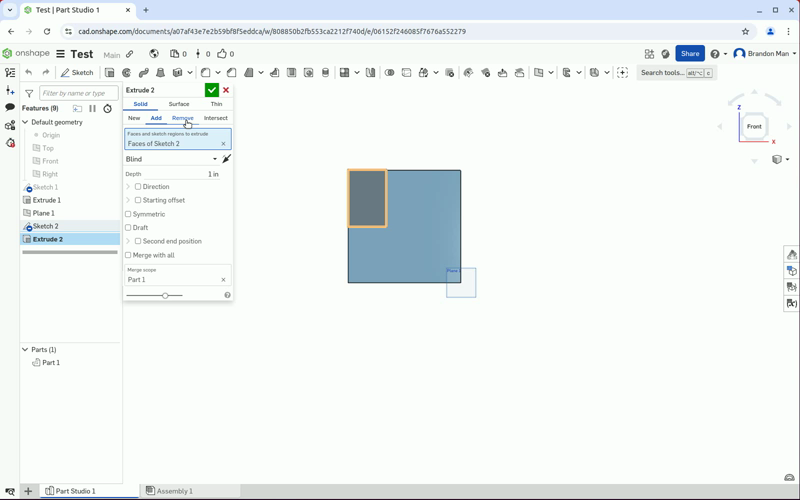
click(186, 120)
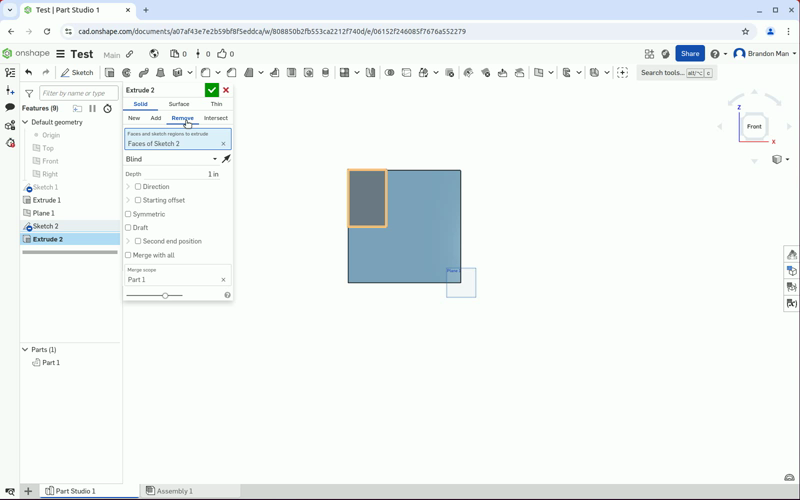
key(tab, 4)
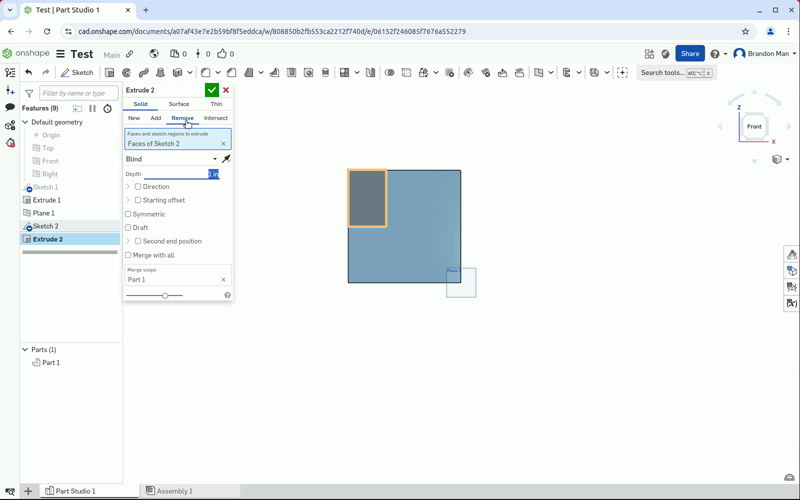
text(23.108)
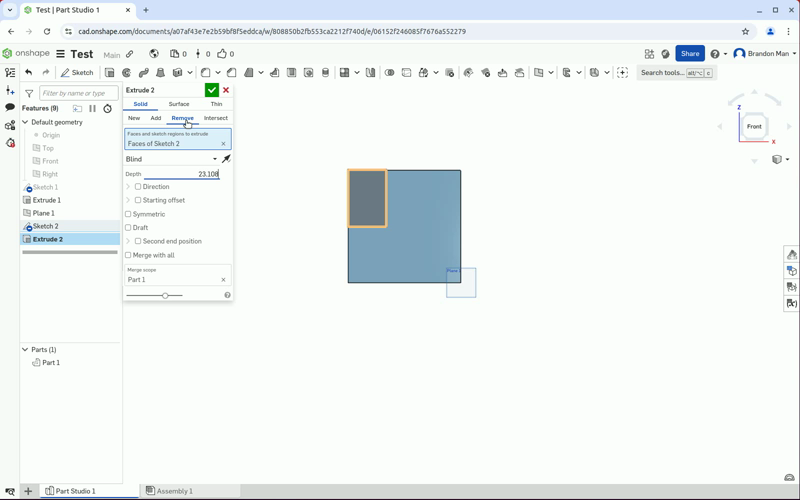
key(tab, 6)
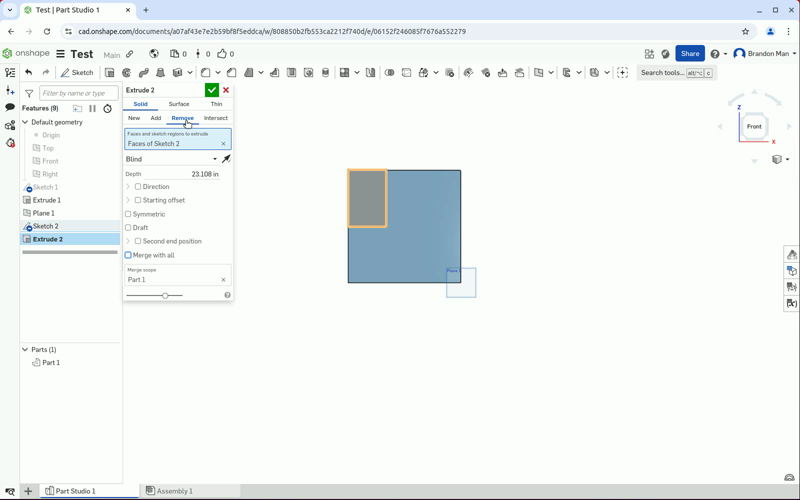
key(space)
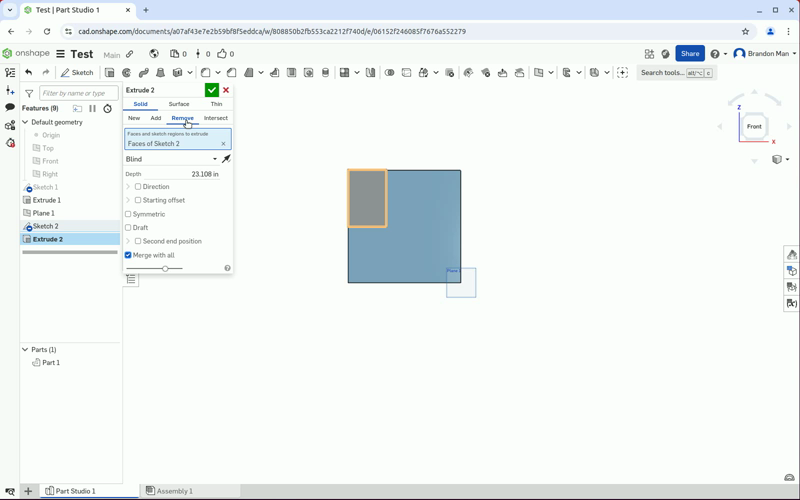
key(enter)
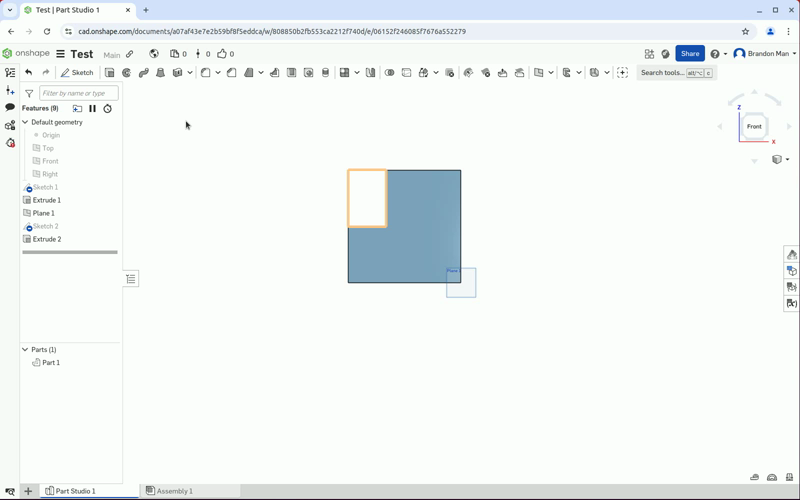
key(shift+h)
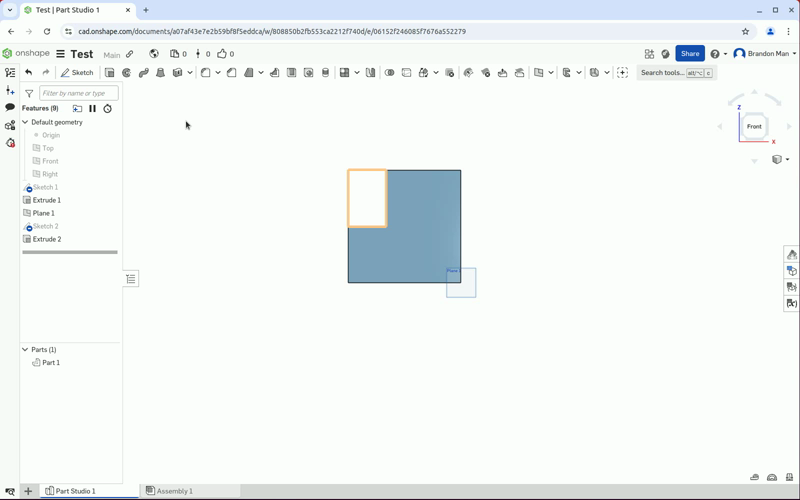
key(shift+h)
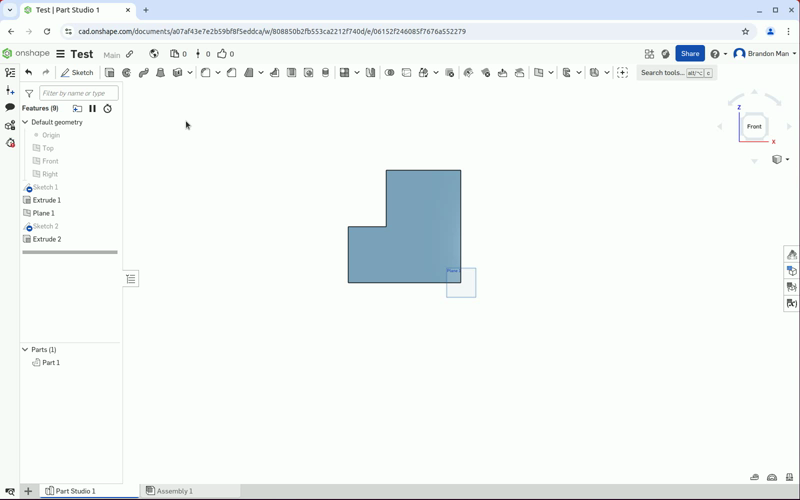
mouse_move(73, 189)
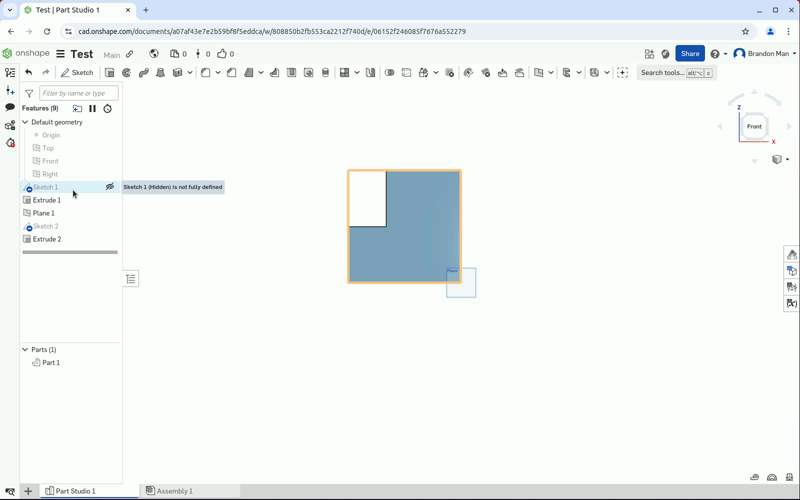
click(73, 189)
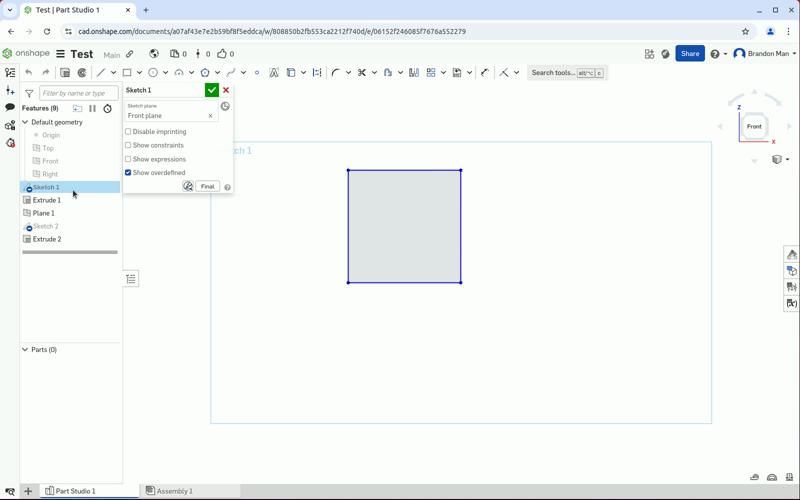
mouse_move(229, 92)
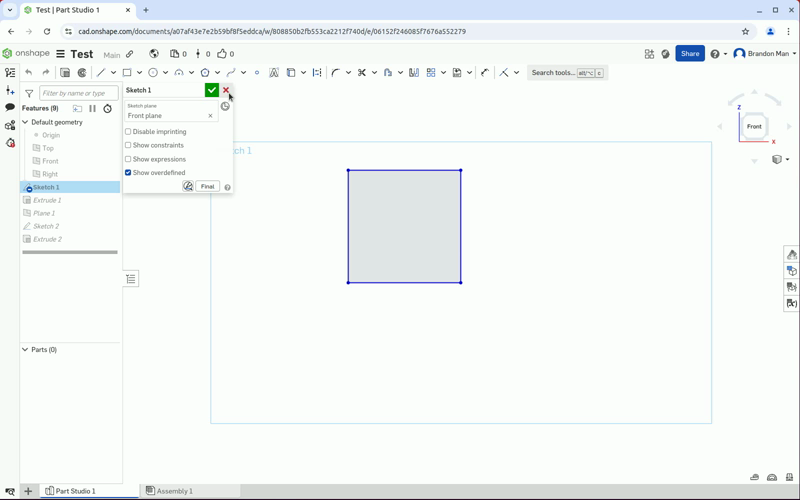
click(229, 92)
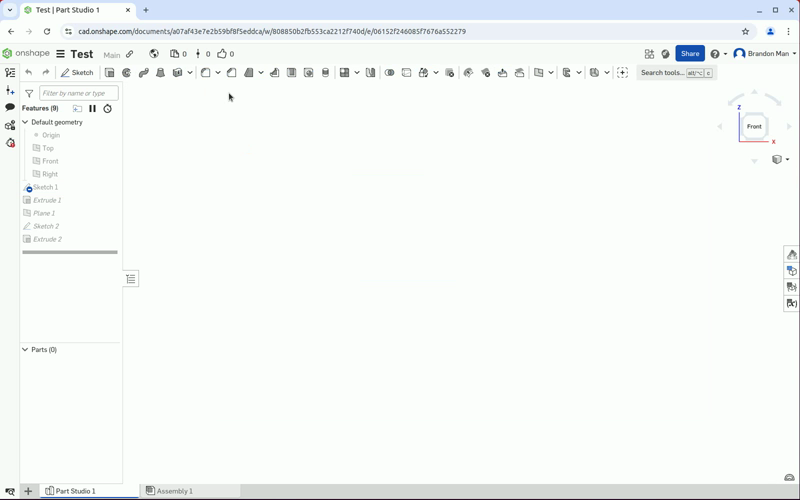
key(shift+s)
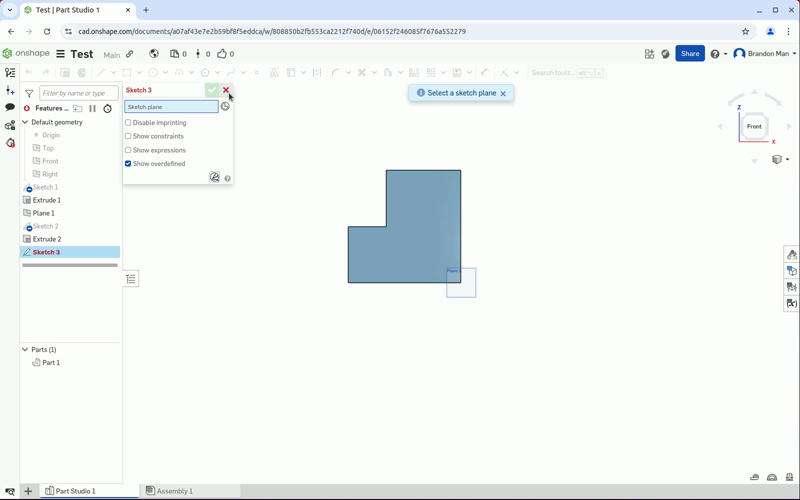
mouse_move(73, 215)
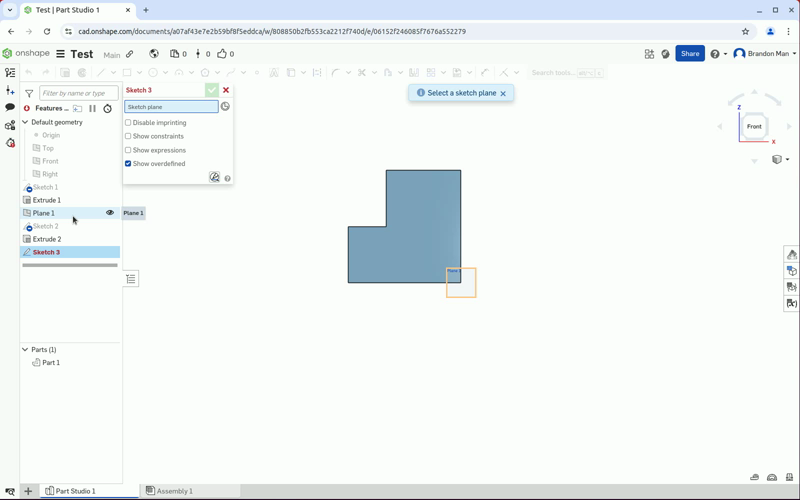
click(73, 215)
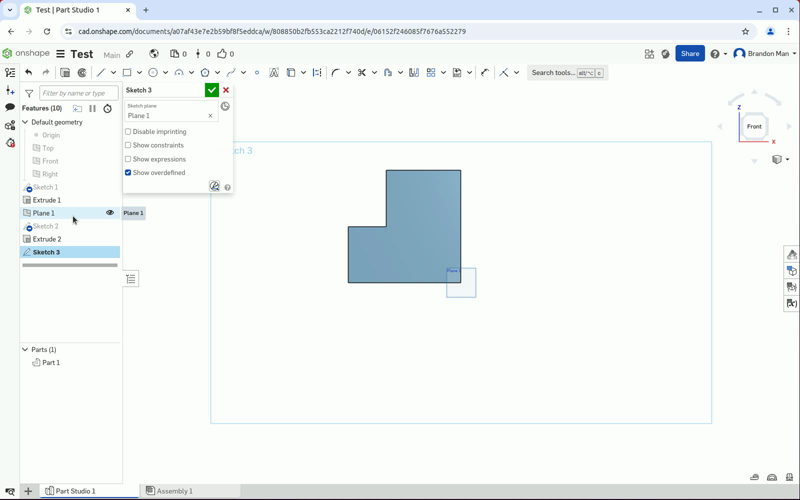
mouse_move(73, 352)
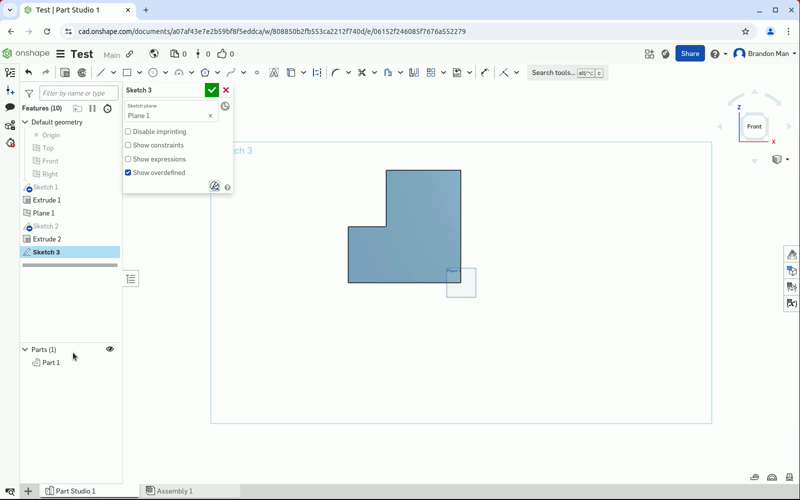
key(y)
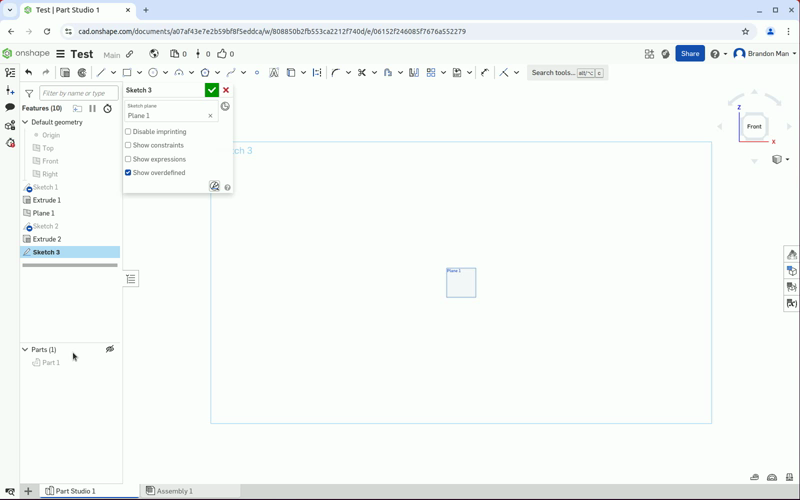
key(l)
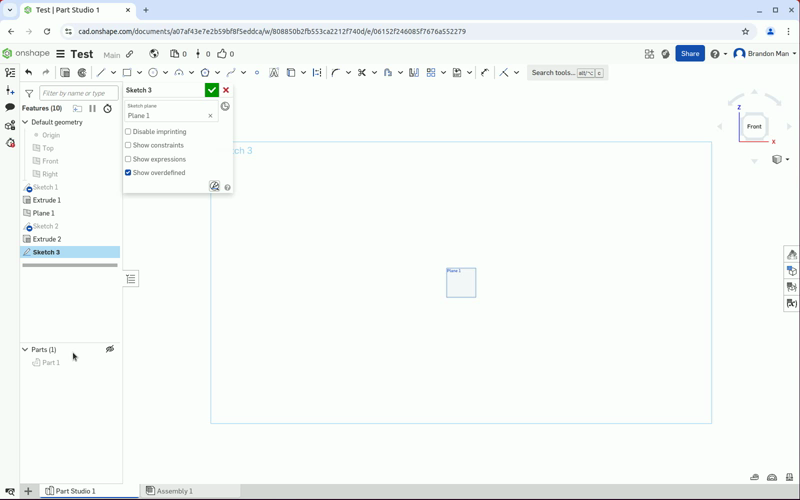
key_down(shift)
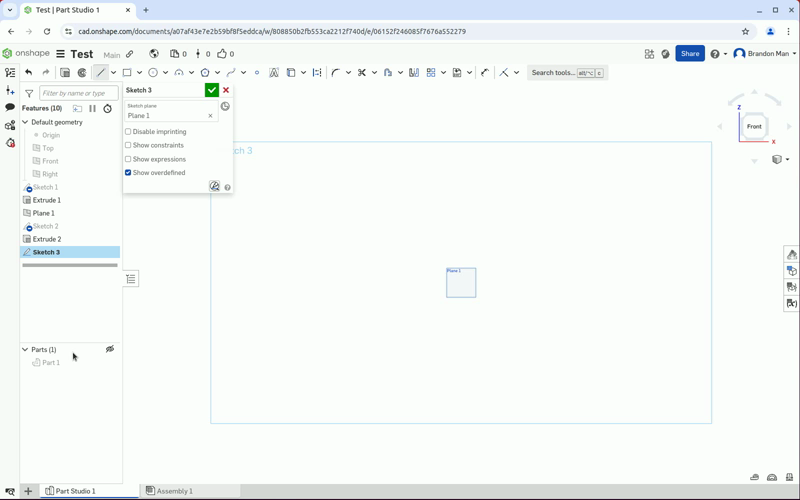
mouse_move(423, 226)
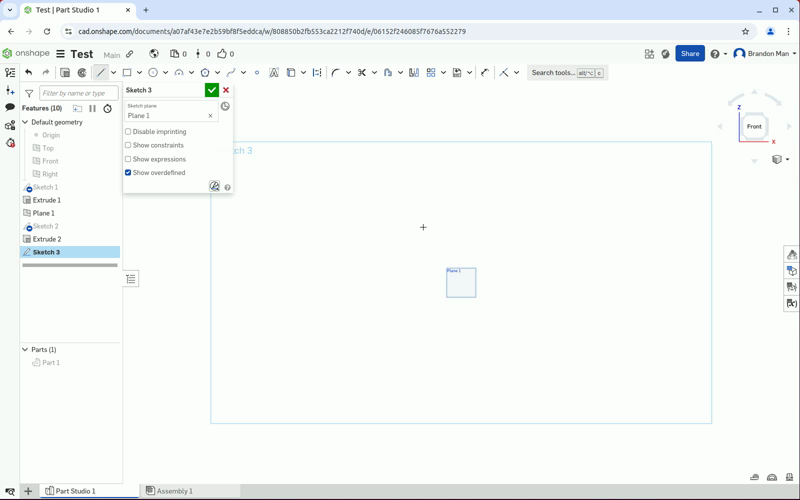
click(423, 226)
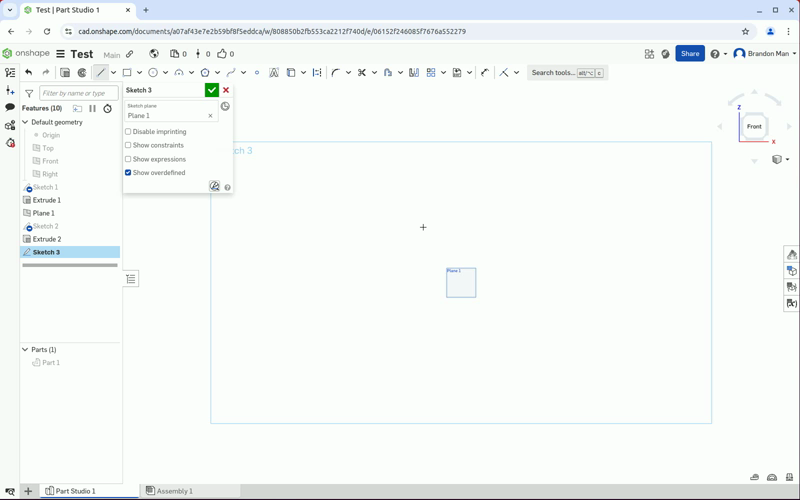
key_up(shift)
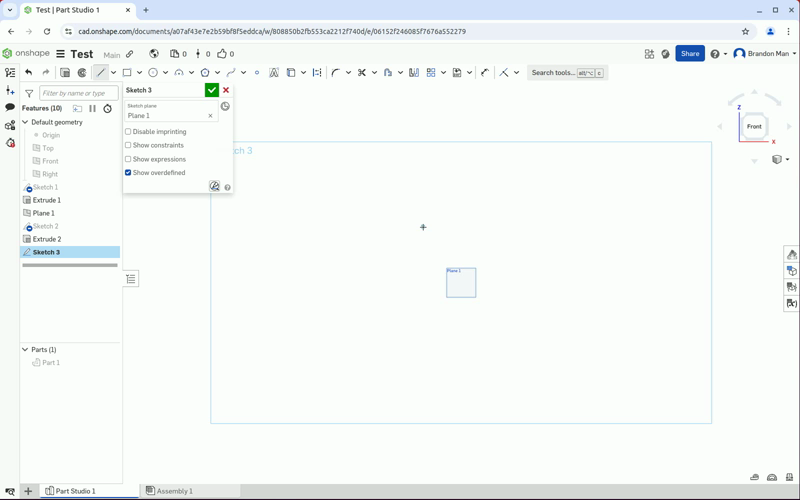
key_down(shift)
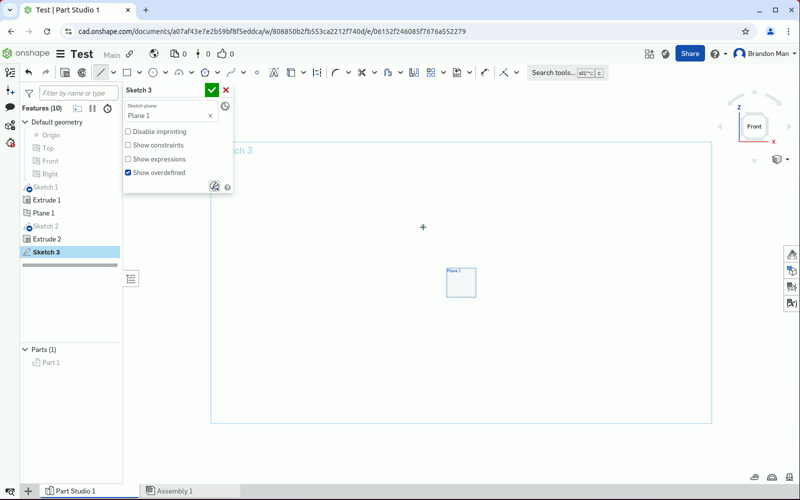
mouse_move(453, 226)
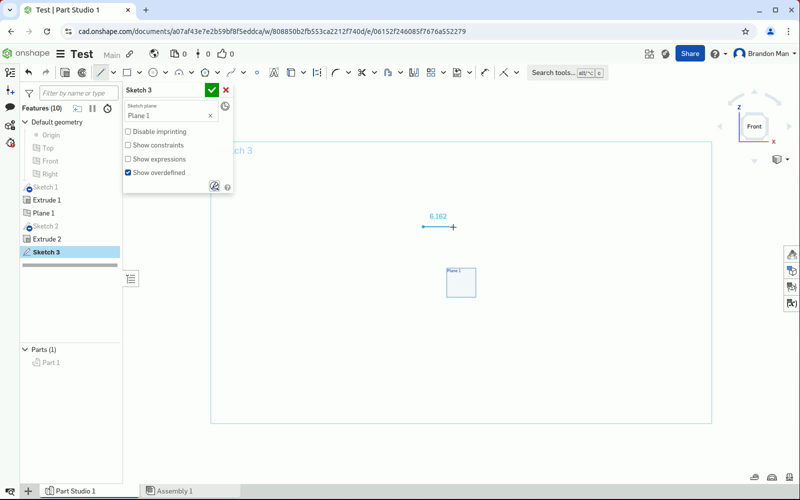
mouse_move(461, 226)
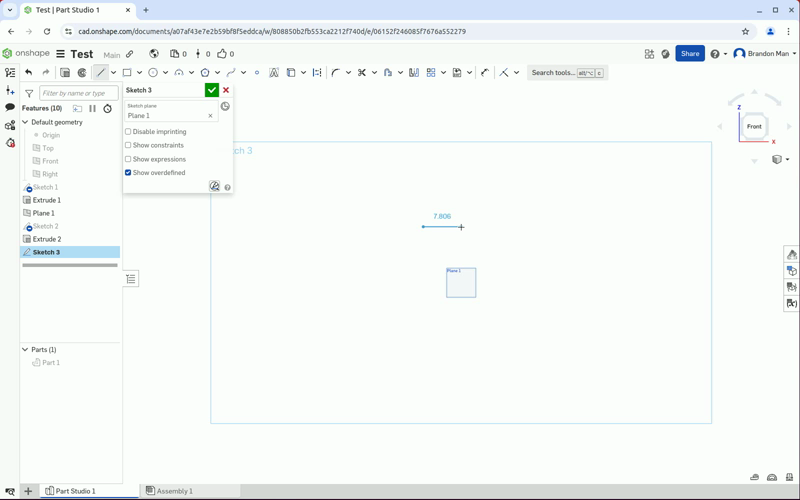
click(461, 226)
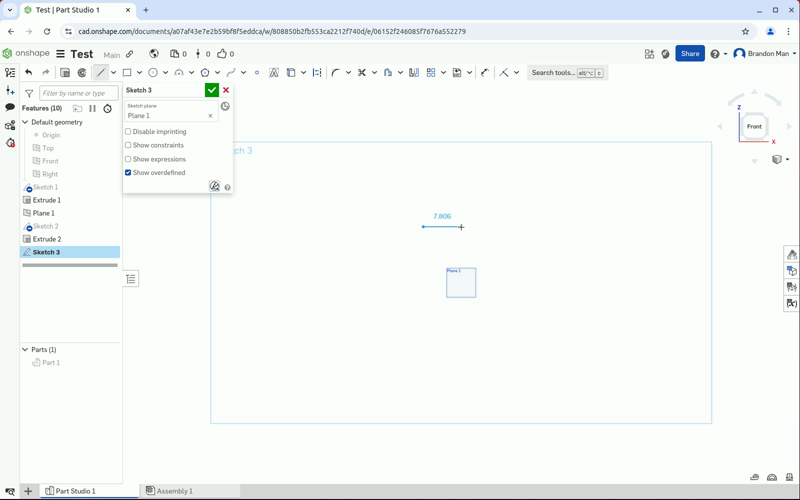
key_up(shift)
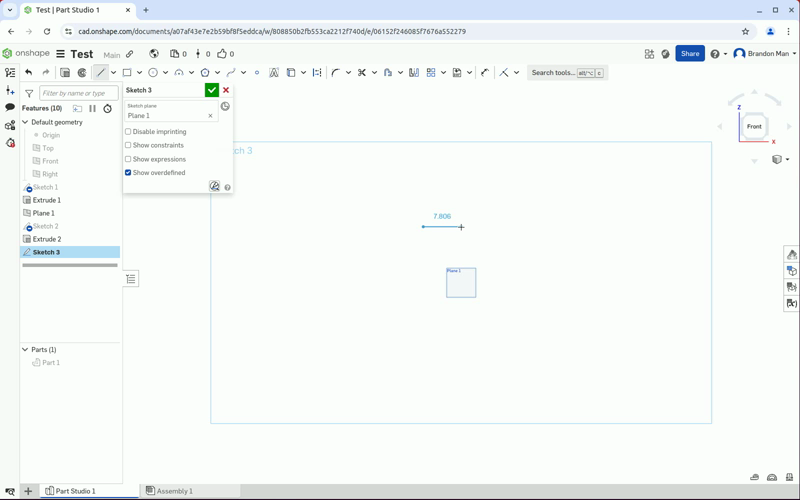
key_down(shift)
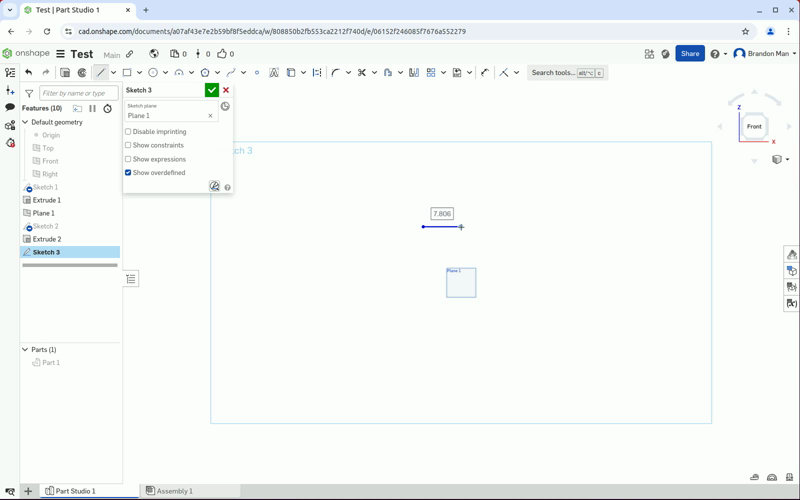
mouse_move(491, 226)
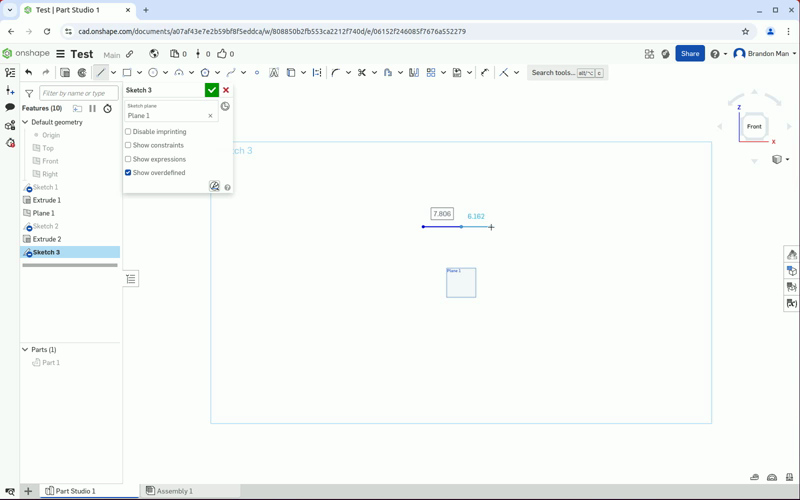
mouse_move(461, 169)
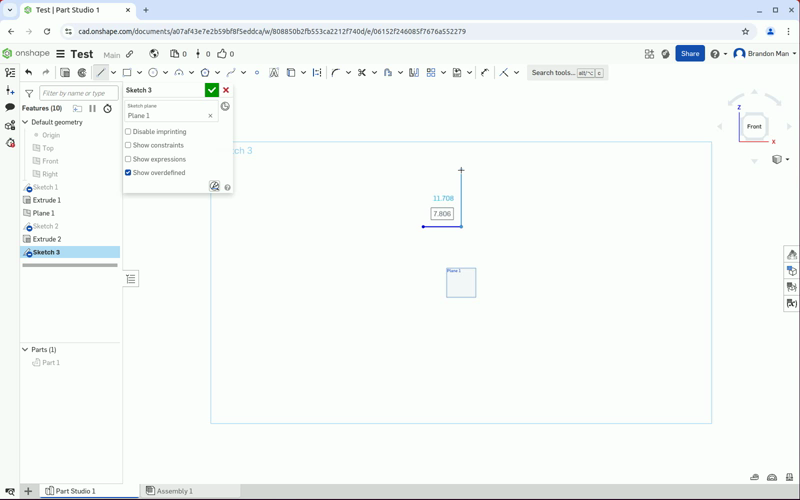
click(461, 169)
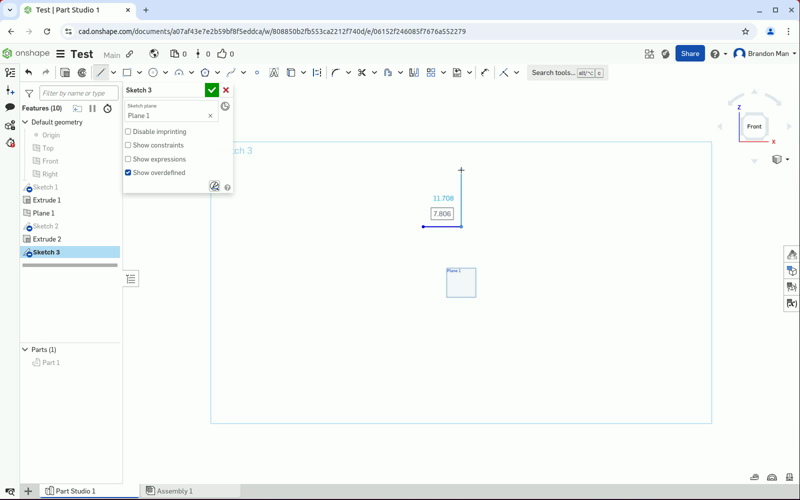
key_up(shift)
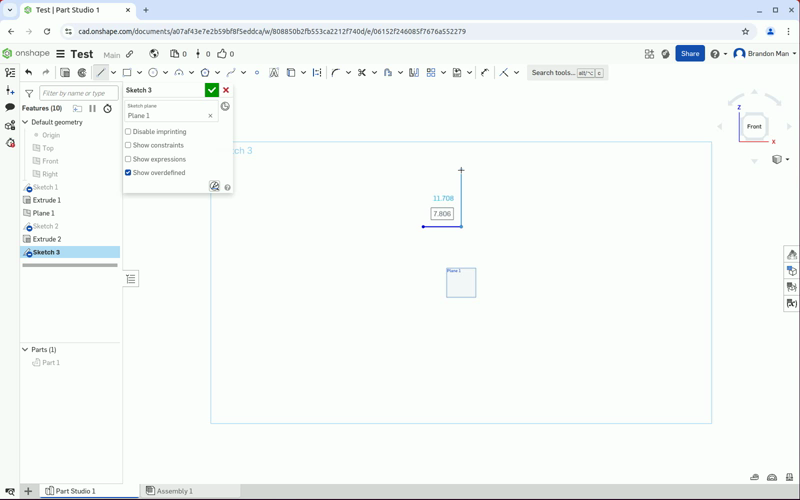
key_down(shift)
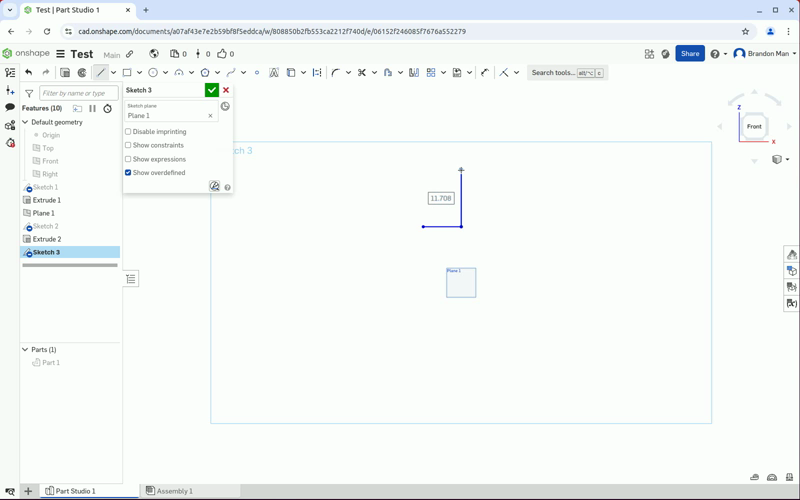
mouse_move(491, 169)
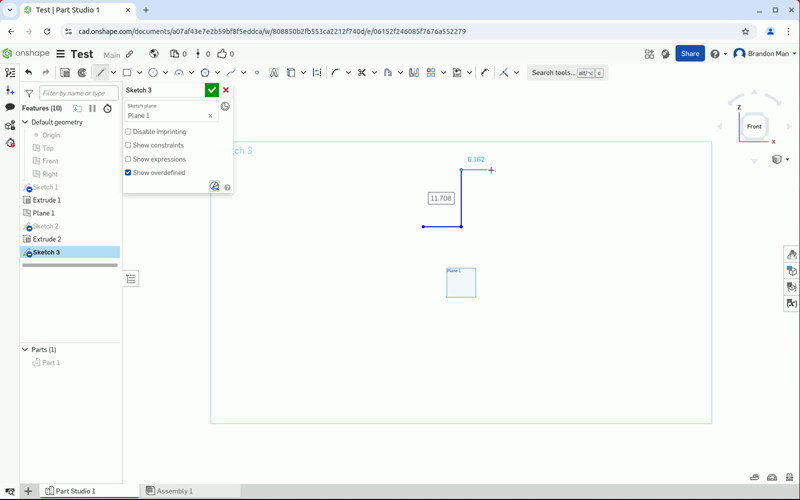
mouse_move(423, 169)
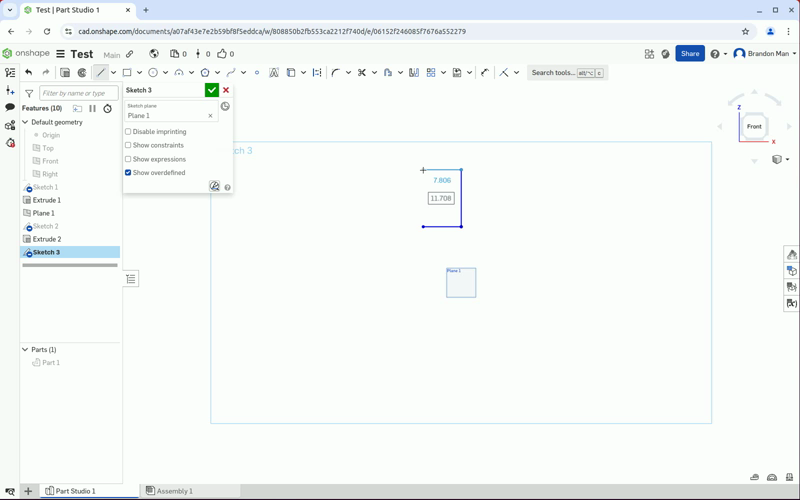
click(423, 169)
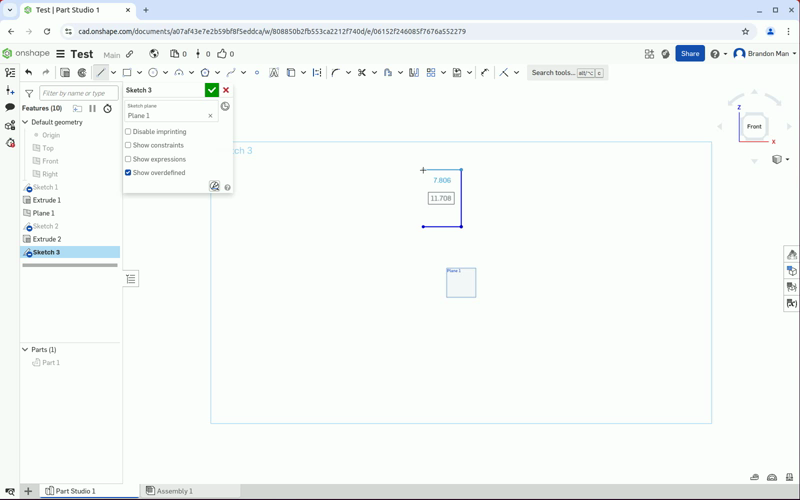
key_up(shift)
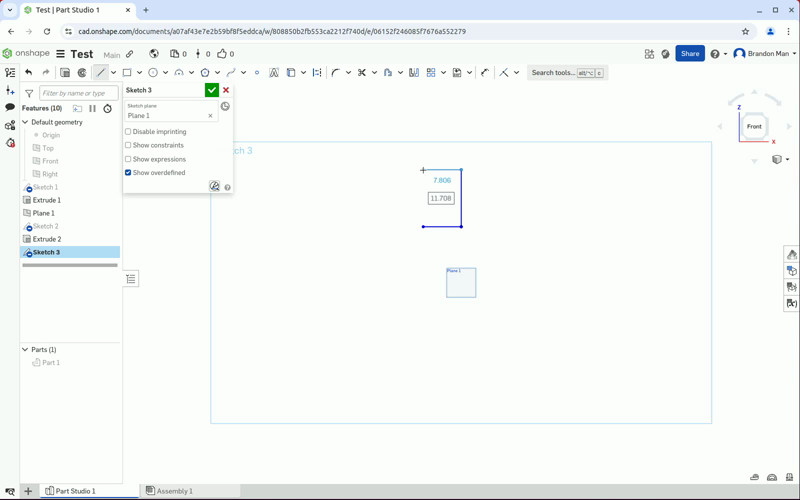
mouse_move(453, 169)
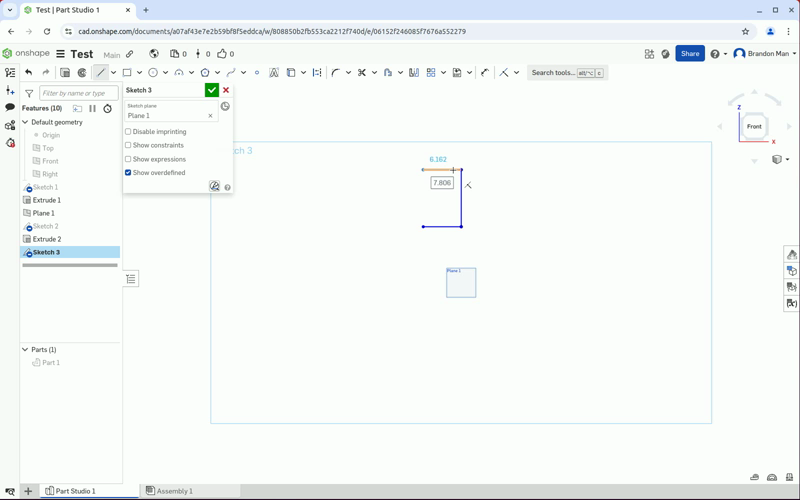
key_down(shift)
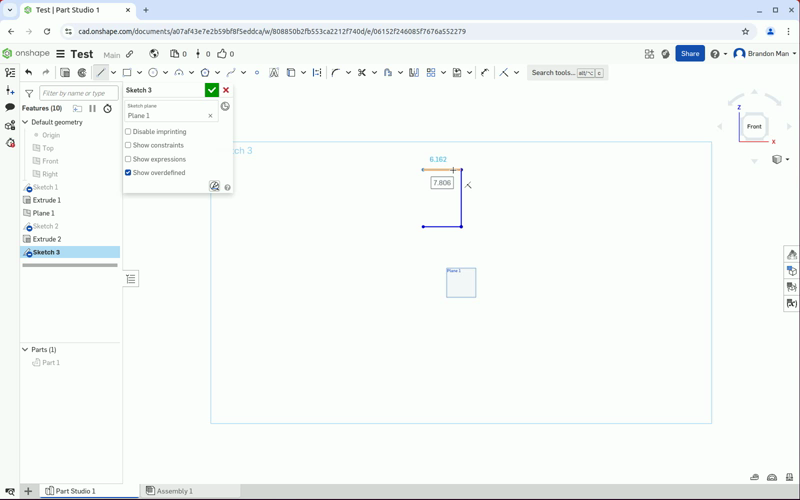
mouse_move(423, 226)
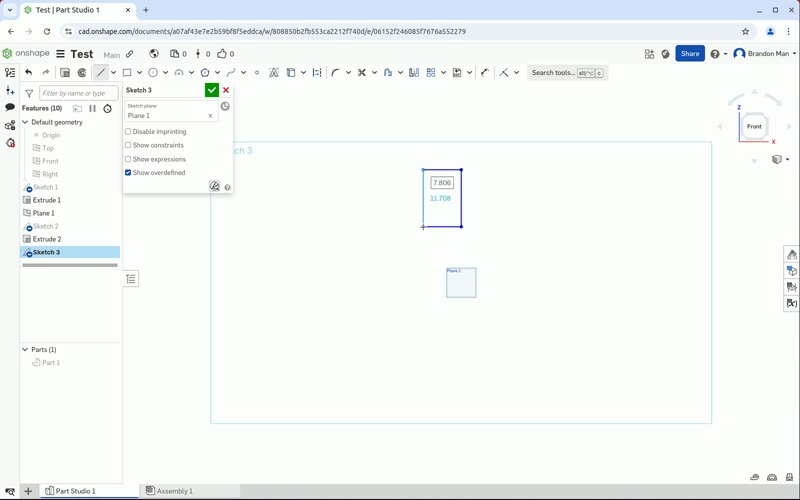
key_up(shift)
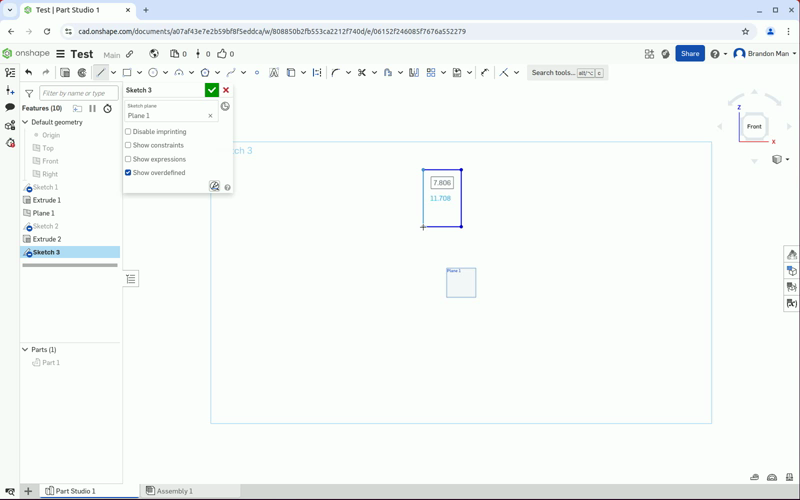
click(423, 226)
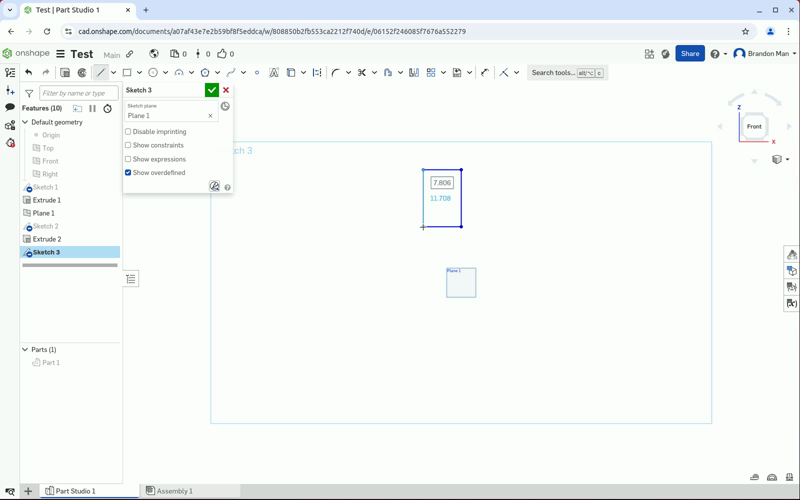
key(esc)
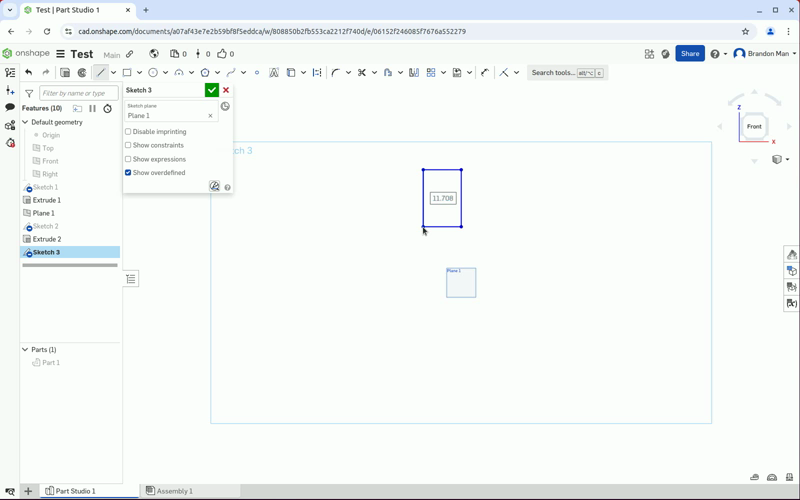
mouse_move(449, 189)
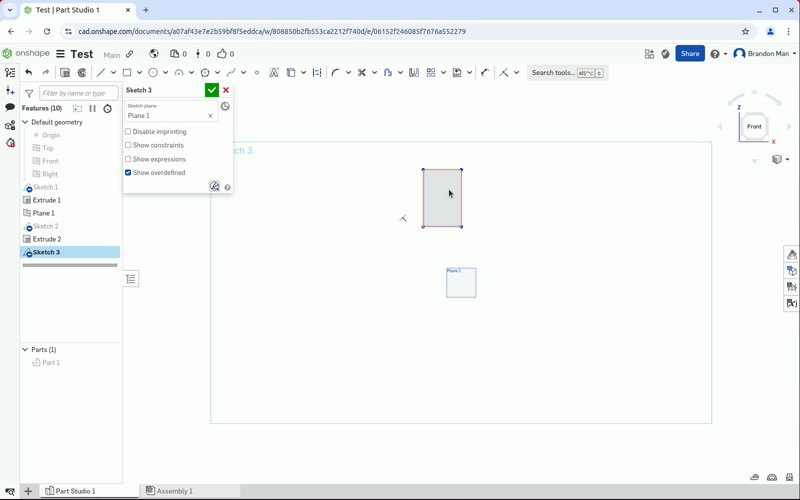
click(449, 189)
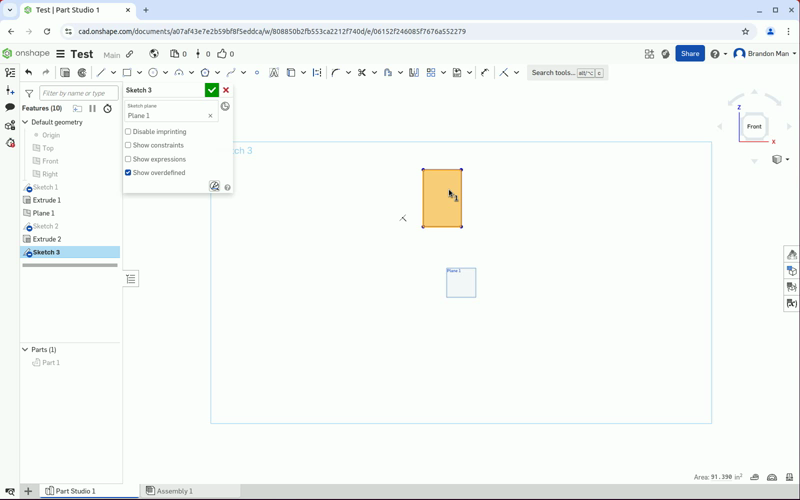
mouse_move(73, 352)
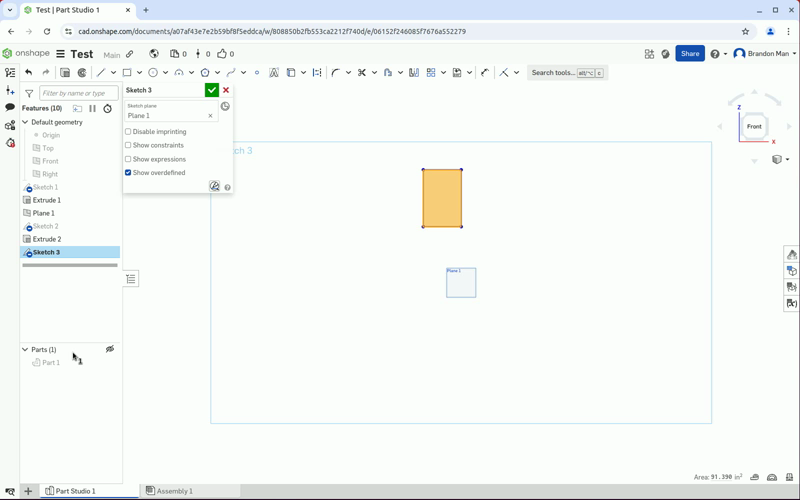
key(shift+y)
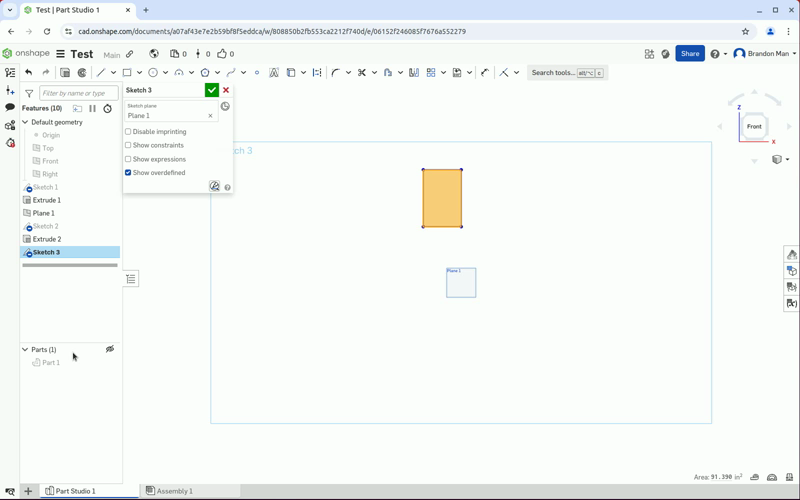
key(shift+e)
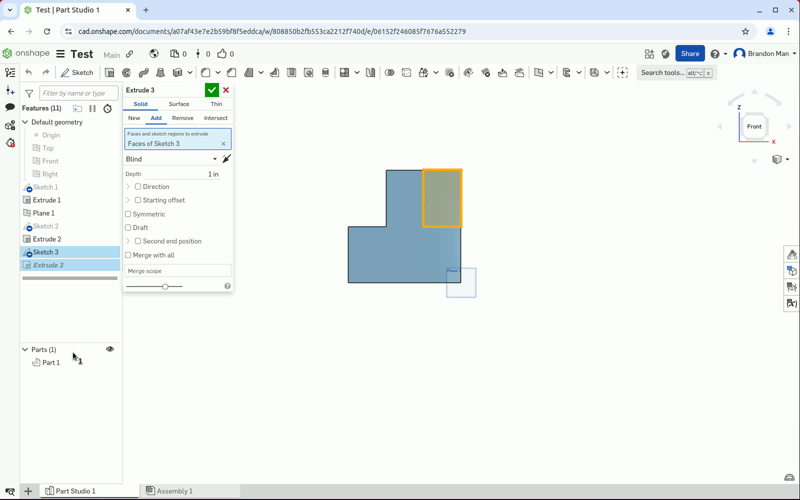
mouse_move(143, 106)
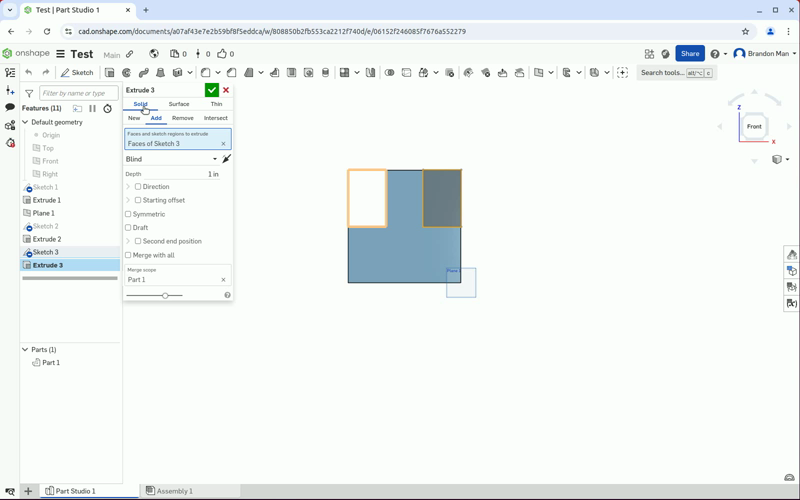
click(143, 106)
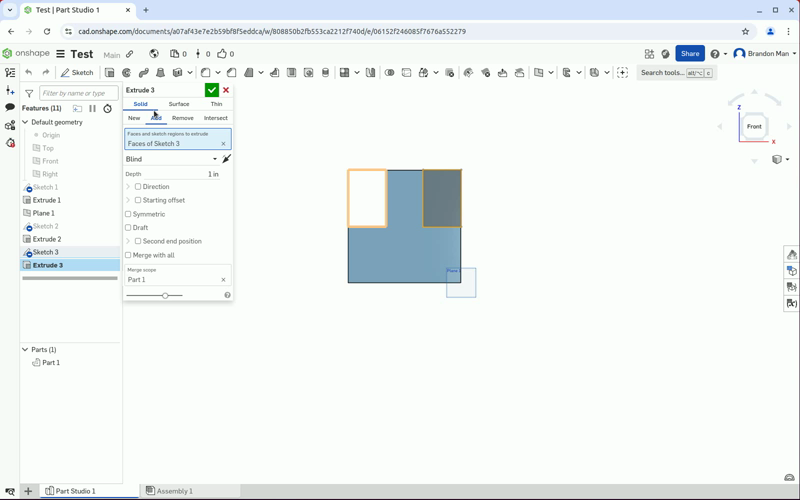
mouse_move(186, 120)
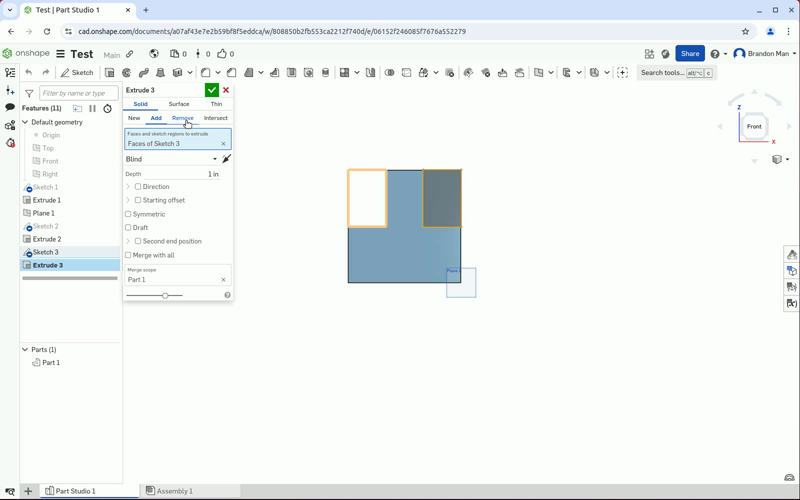
click(186, 120)
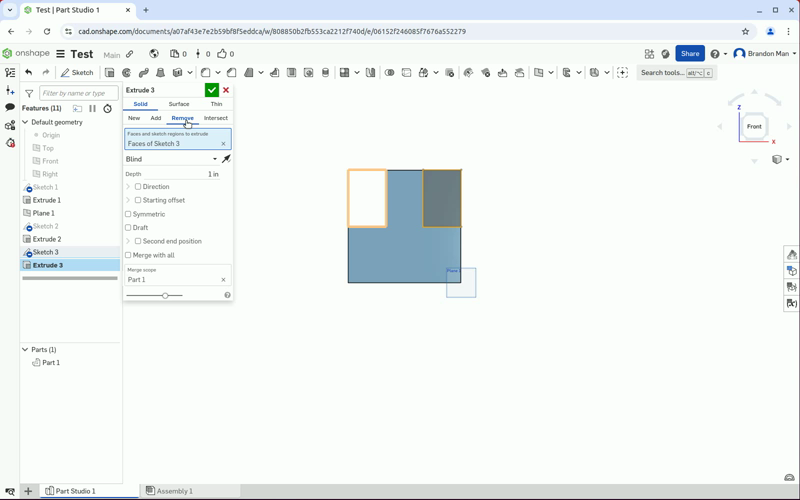
key(tab, 4)
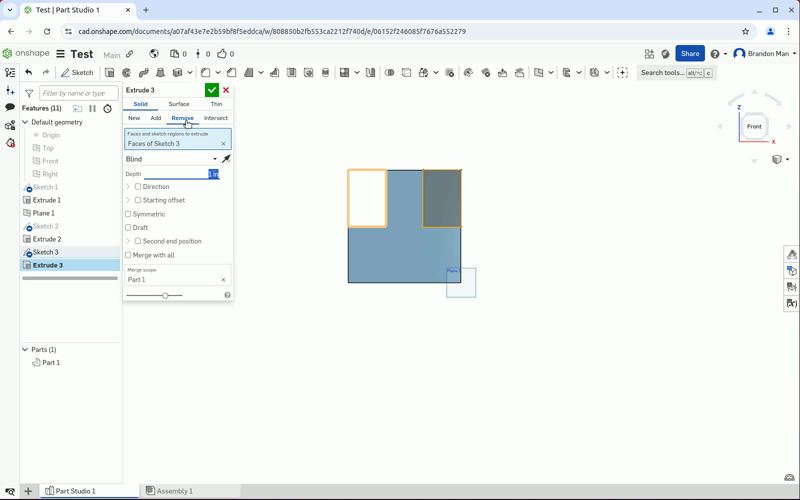
text(23.108)
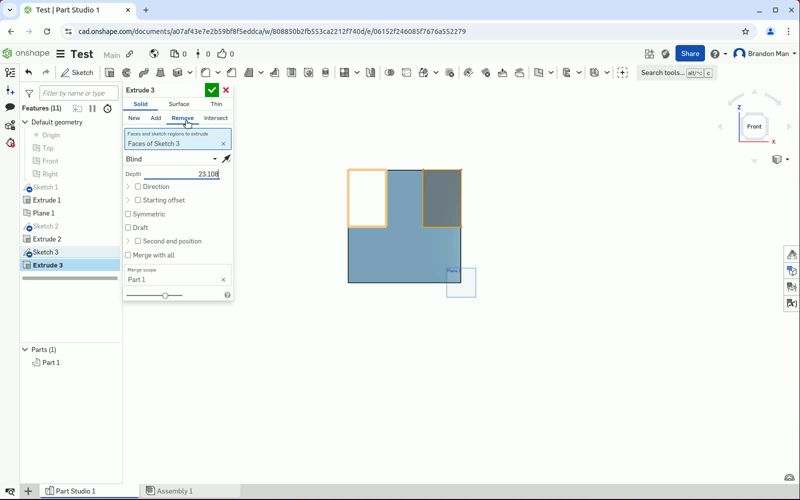
key(tab, 6)
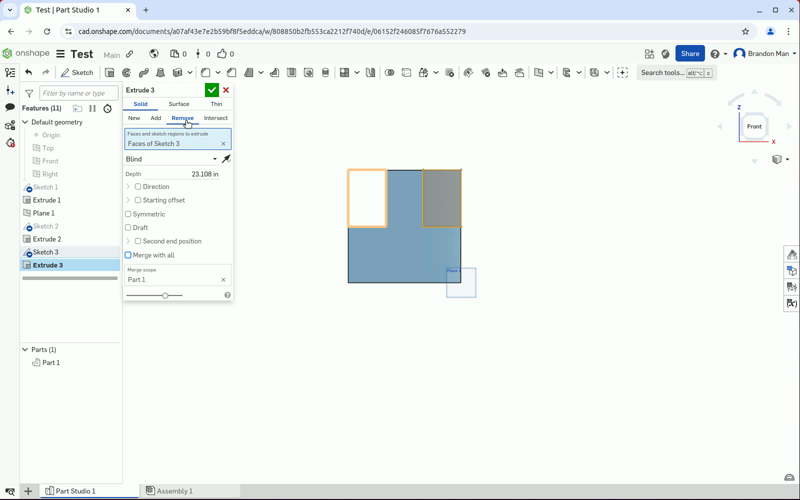
key(space)
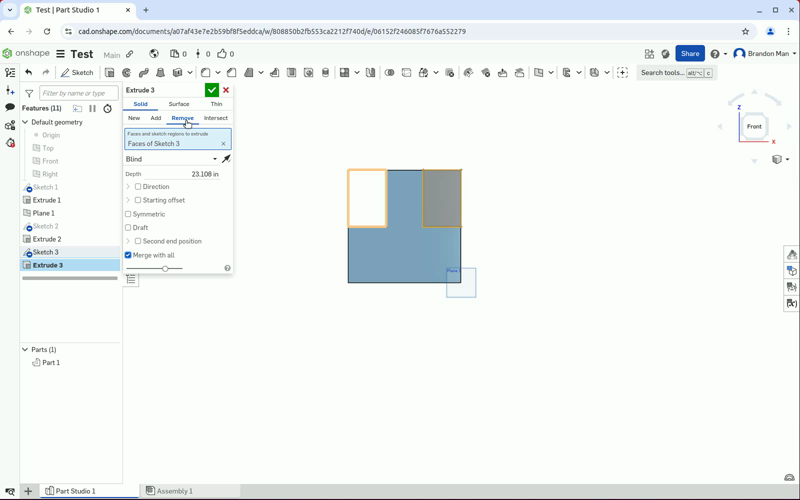
key(enter)
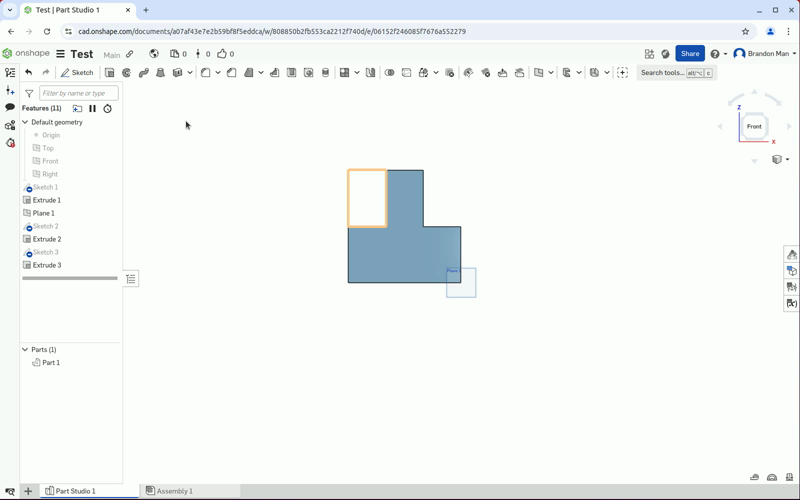
key(shift+h)
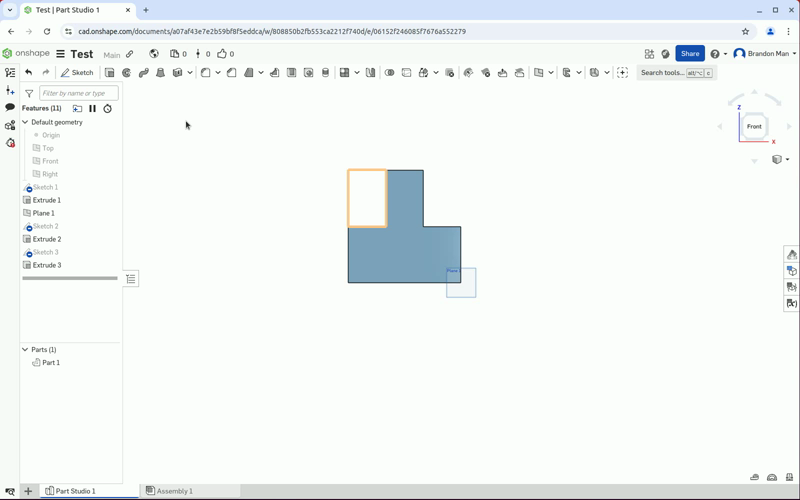
key(shift+h)
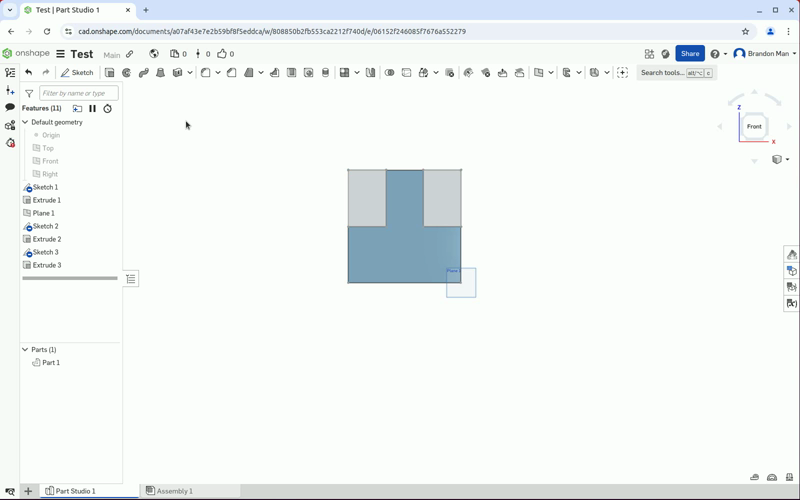
key(shift+7)
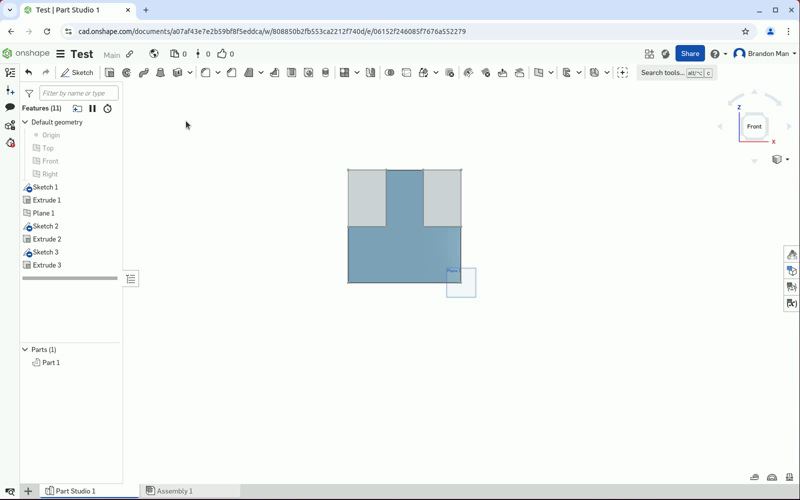
key(left, 2)
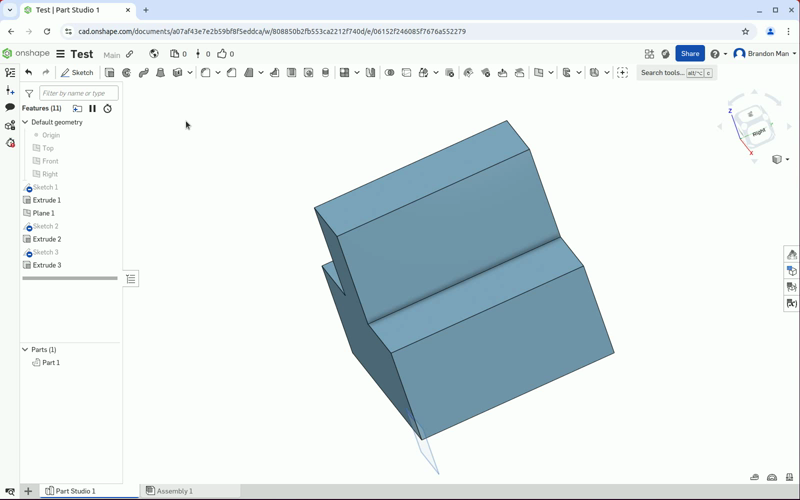
key(down, 2)
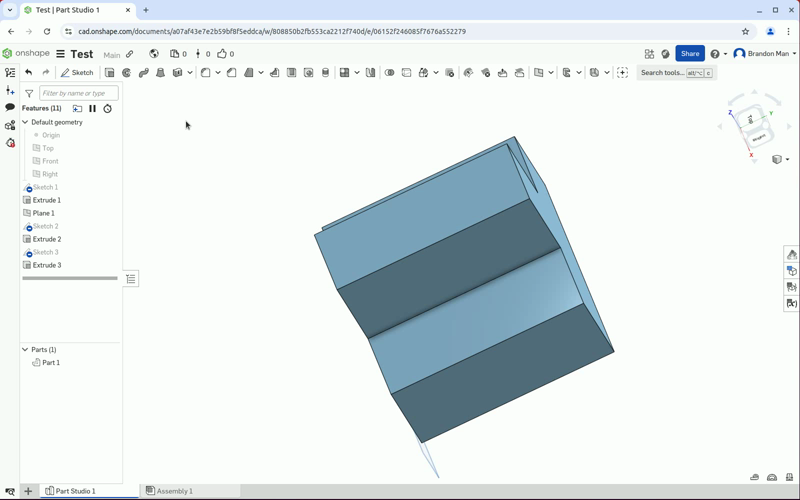
key(up, 2)
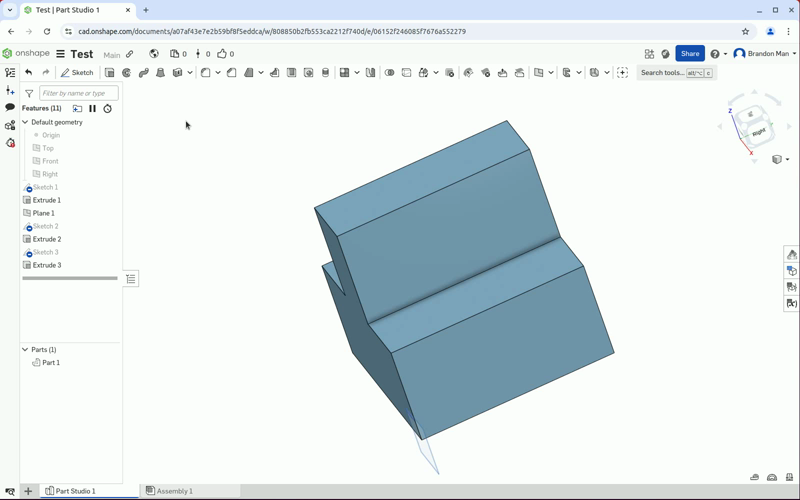
key(right, 2)
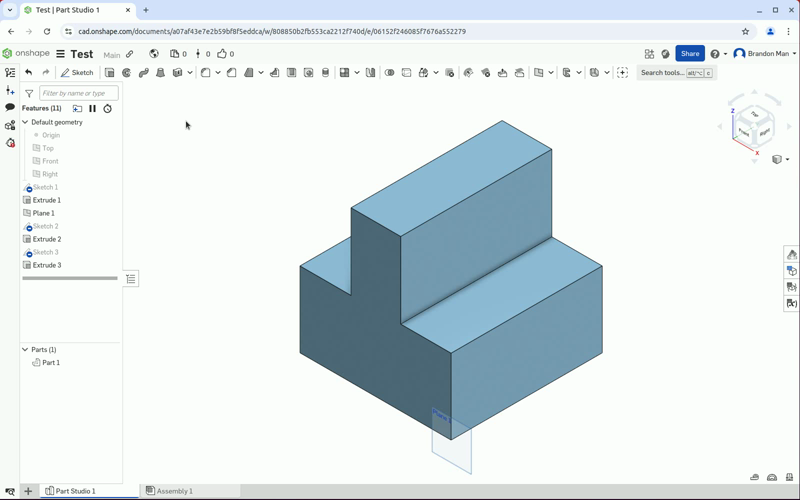
mouse_move(73, 189)
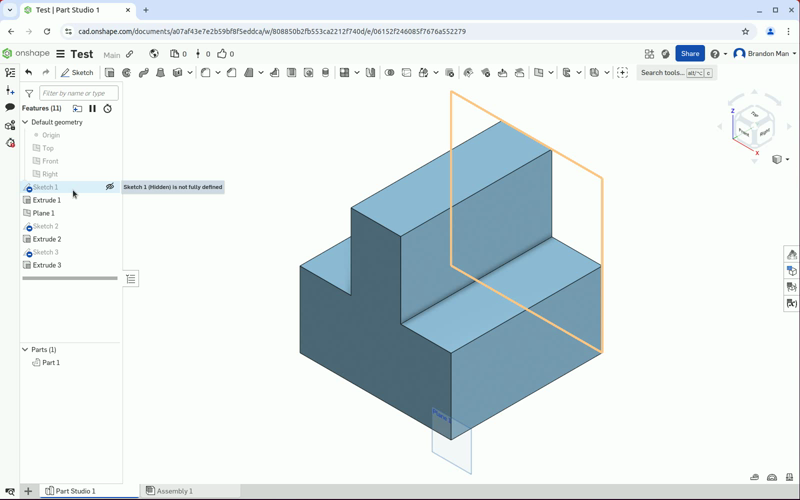
click(73, 189)